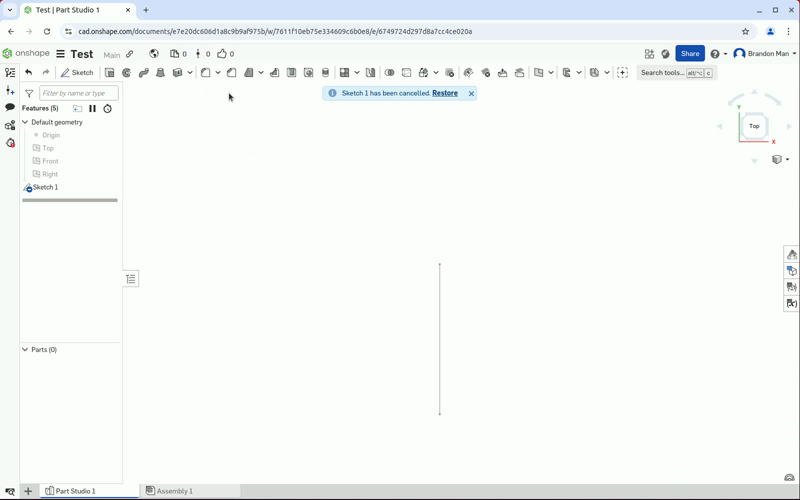
key(shift+h)
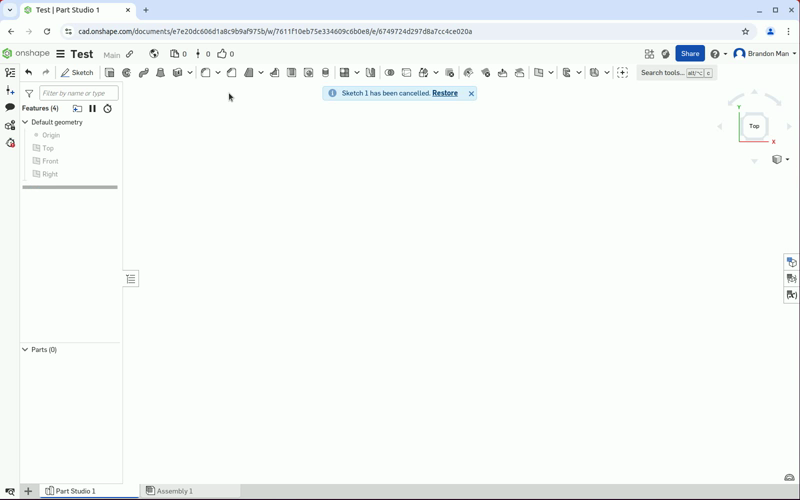
mouse_move(73, 352)
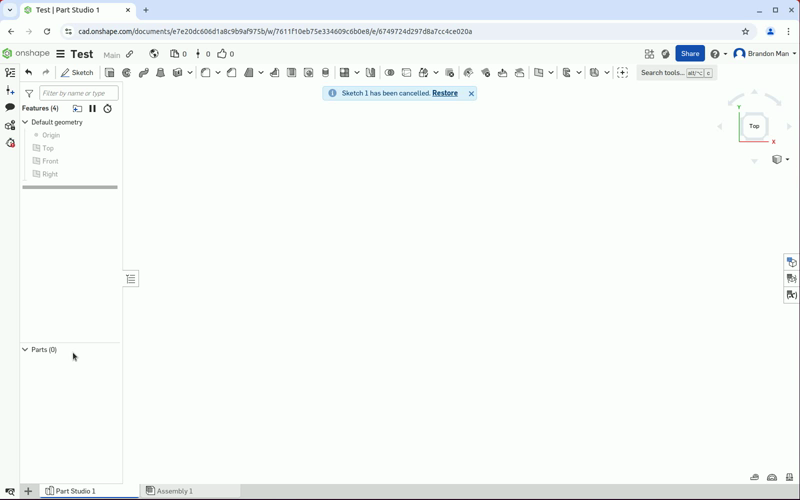
key(y)
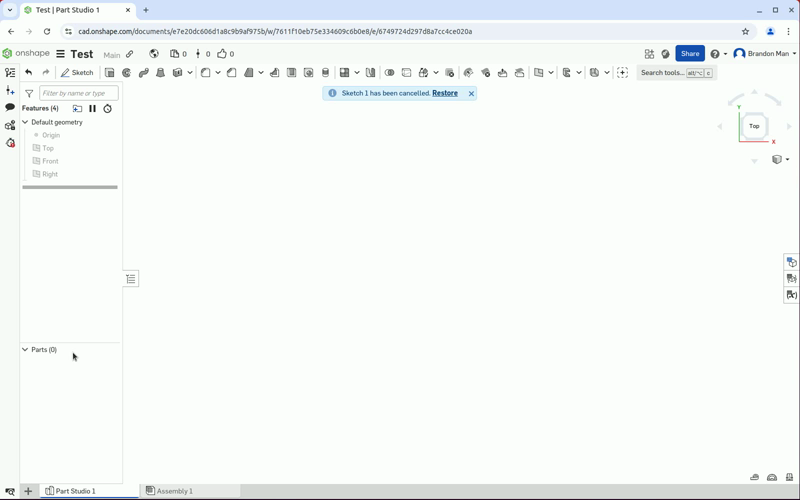
key(shift+p)
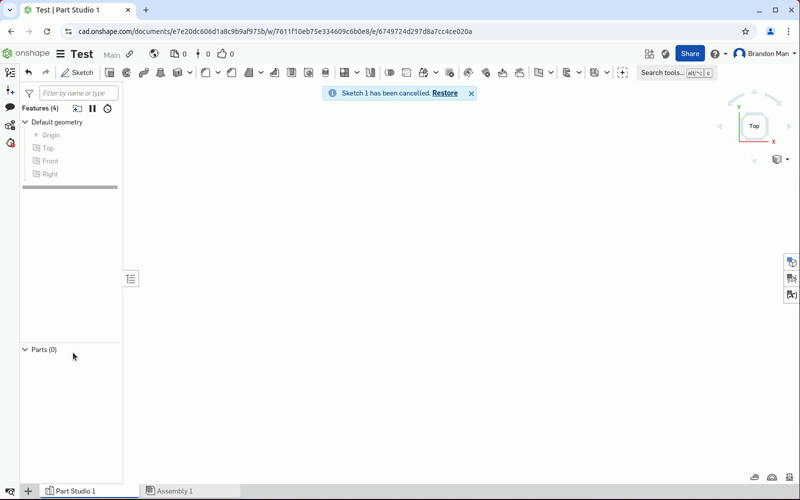
key(space)
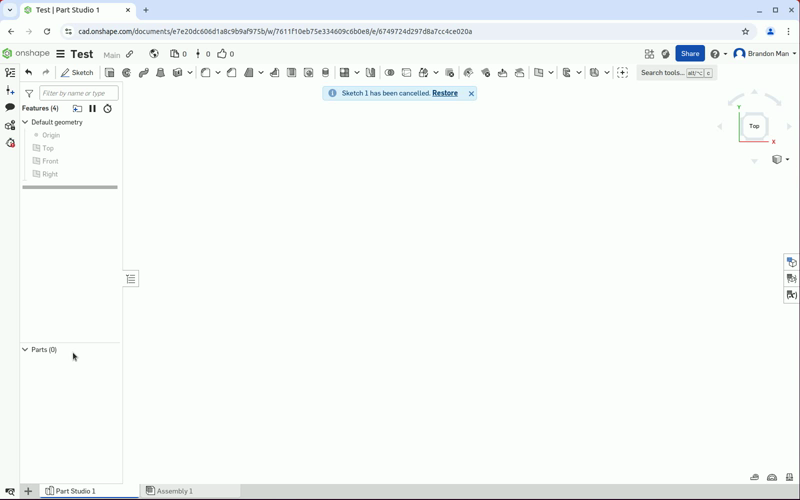
key_down(shift)
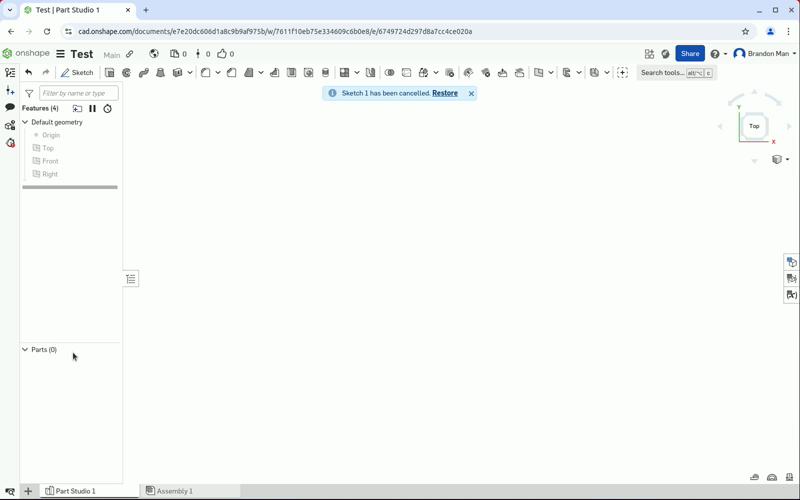
key(up)
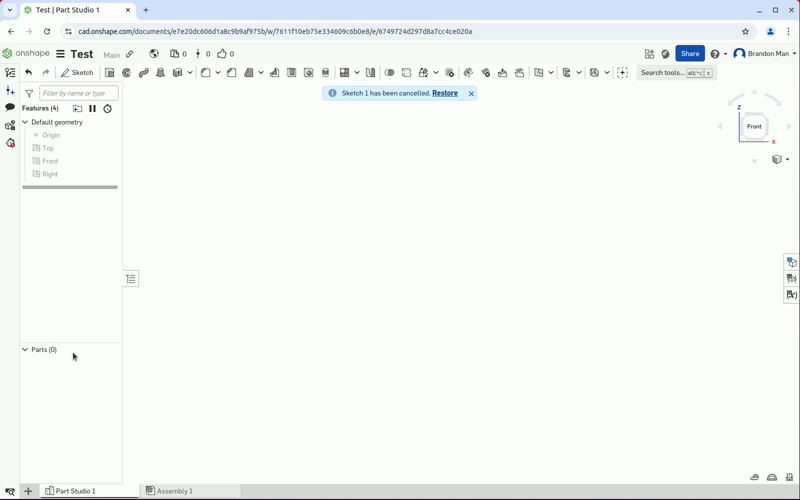
key_up(shift)
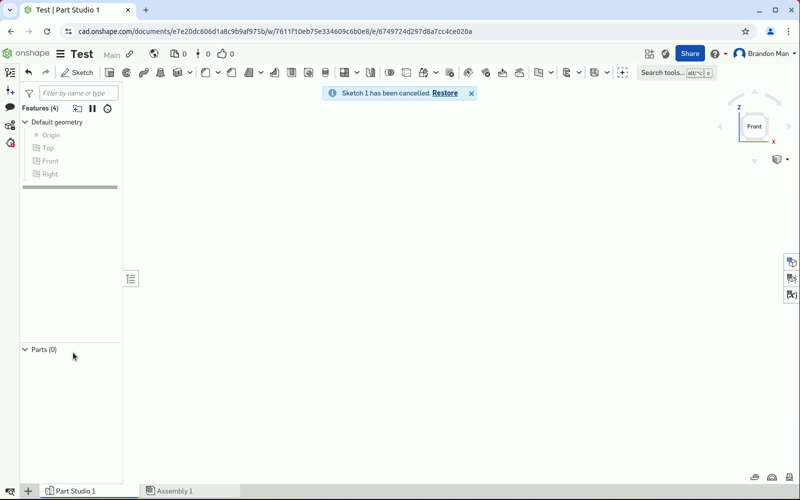
mouse_move(73, 352)
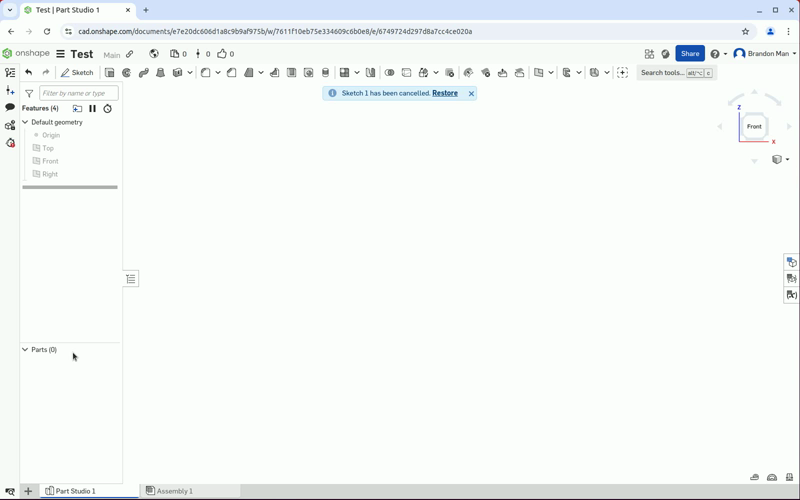
key(shift+y)
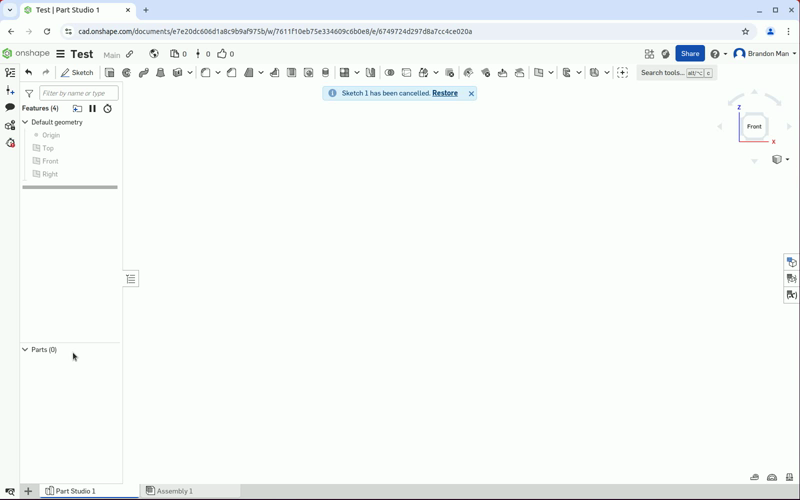
key(shift+s)
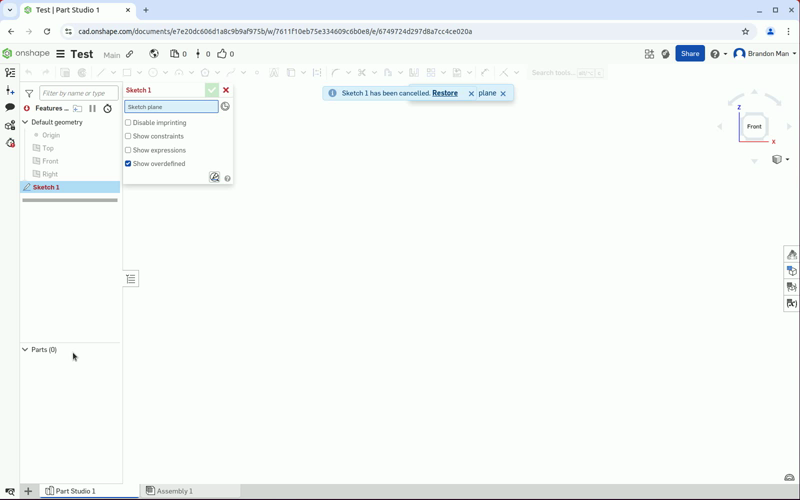
mouse_move(73, 163)
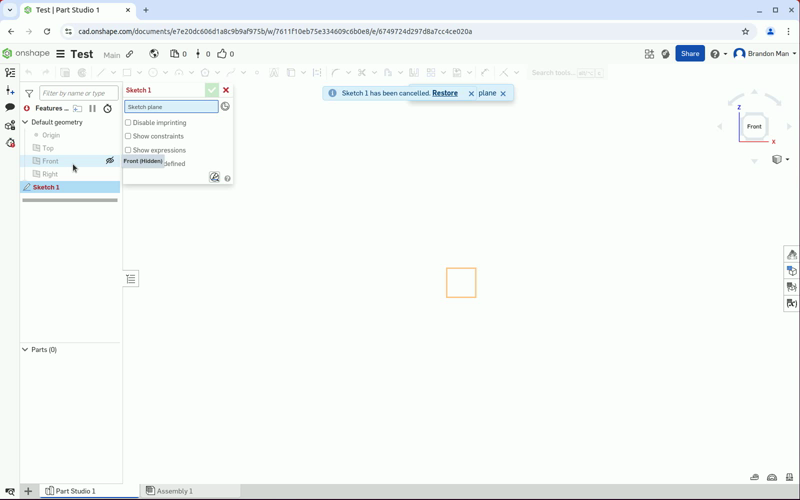
click(73, 163)
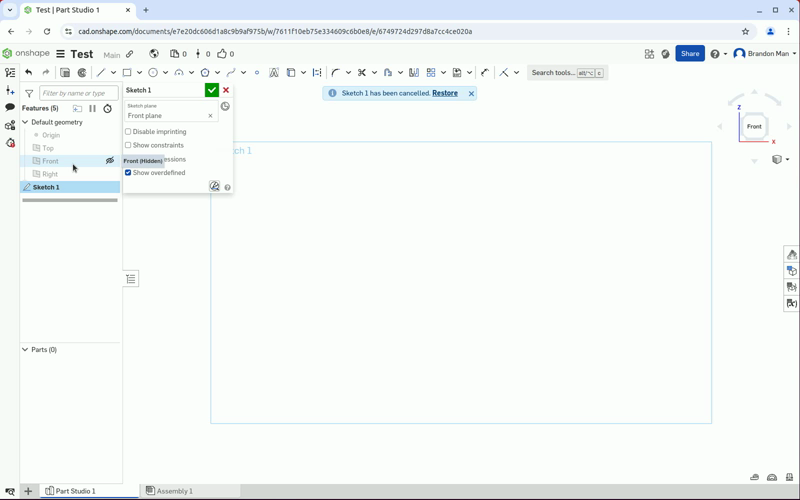
mouse_move(73, 352)
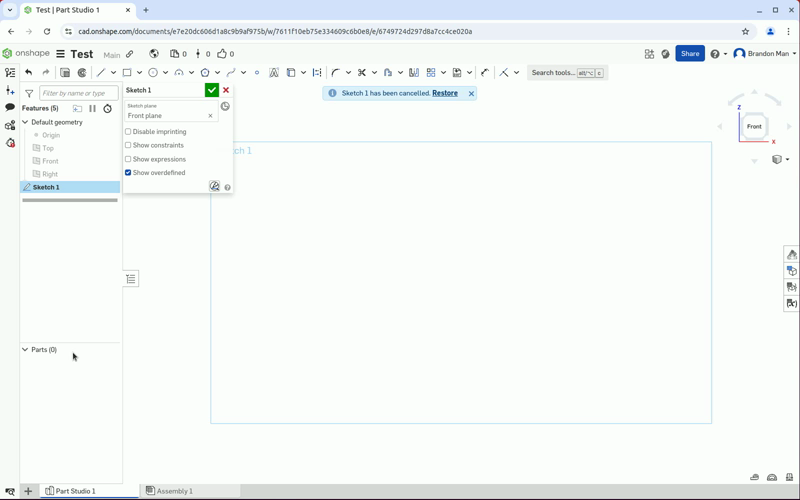
key(y)
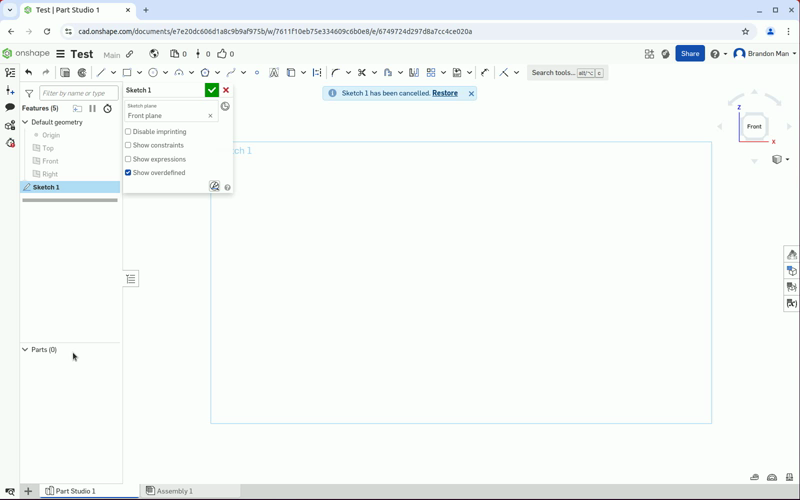
key(l)
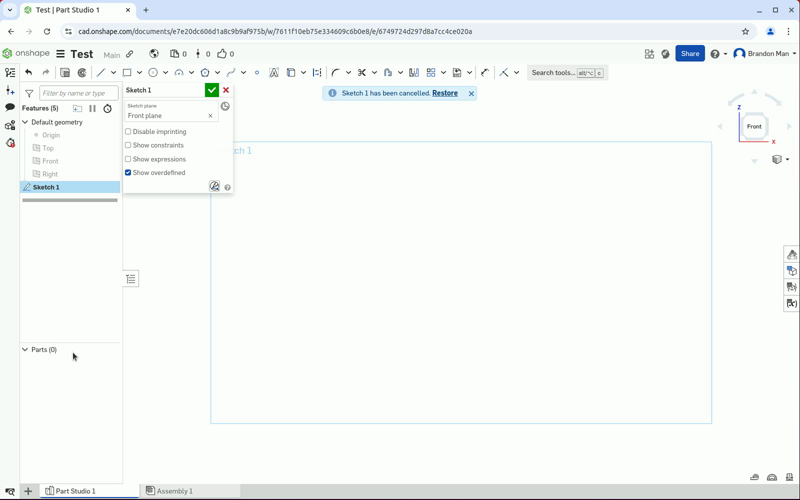
key_down(shift)
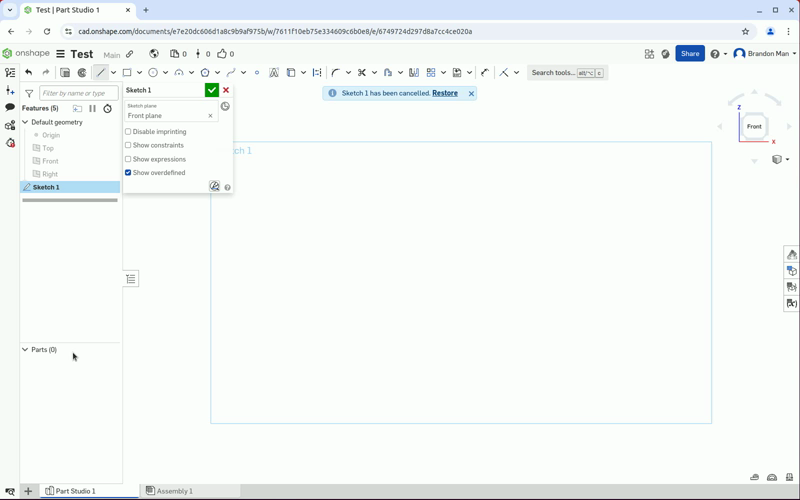
mouse_move(460, 282)
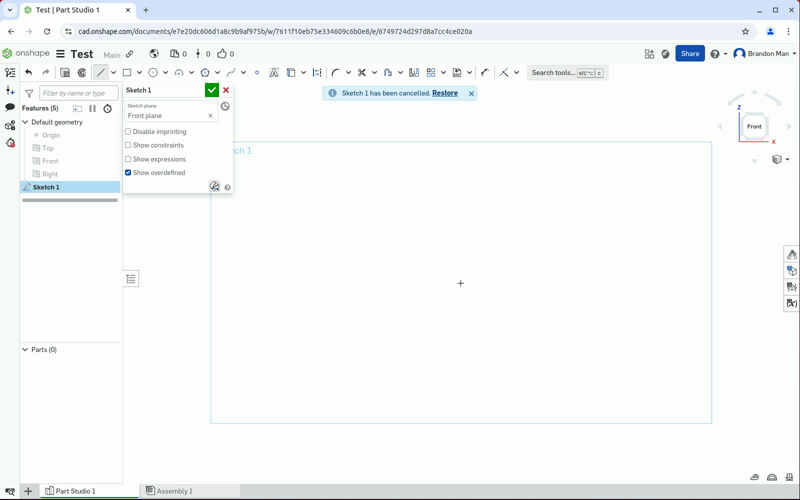
click(460, 282)
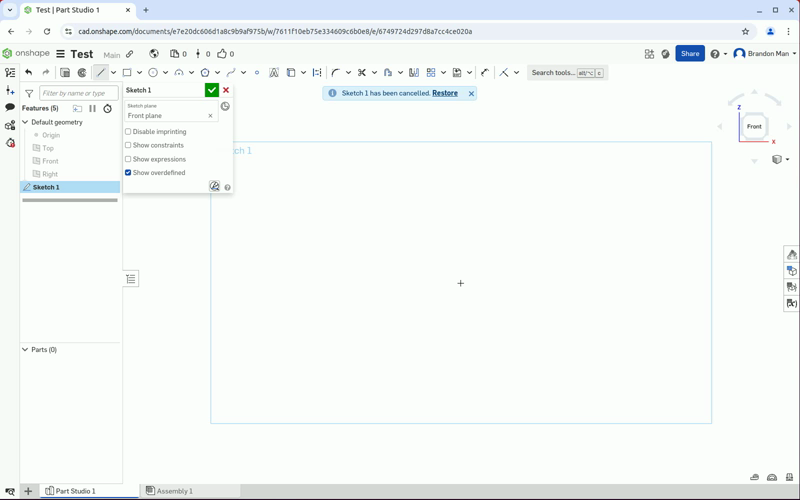
key_up(shift)
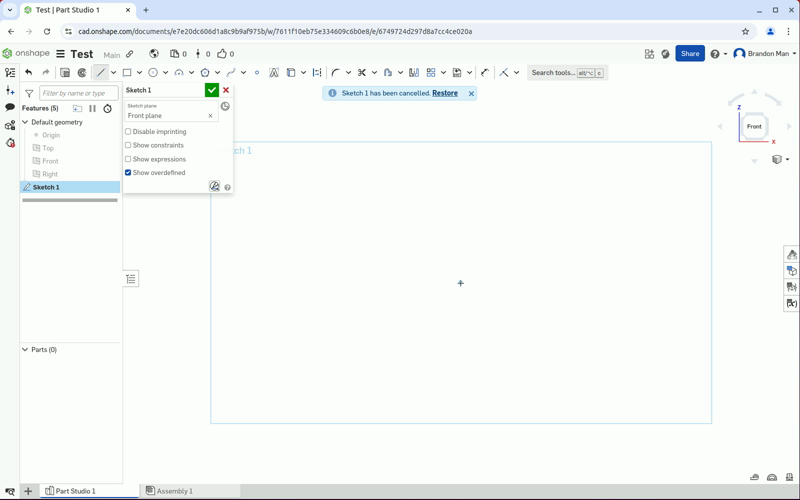
key_down(shift)
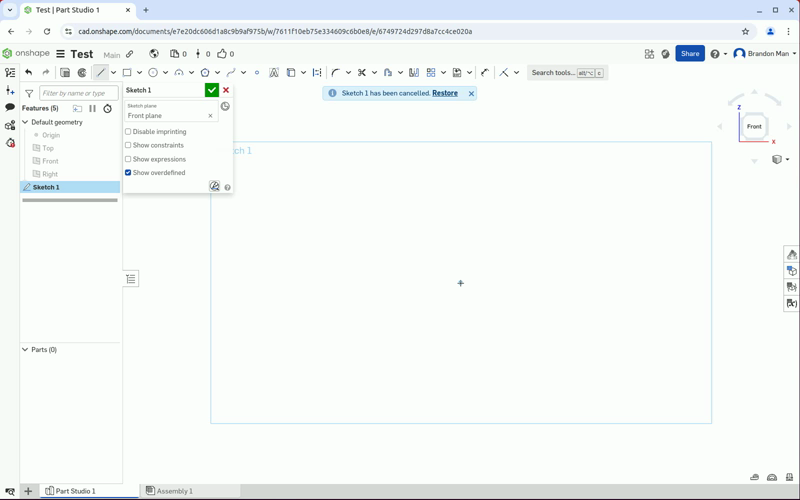
mouse_move(573, 282)
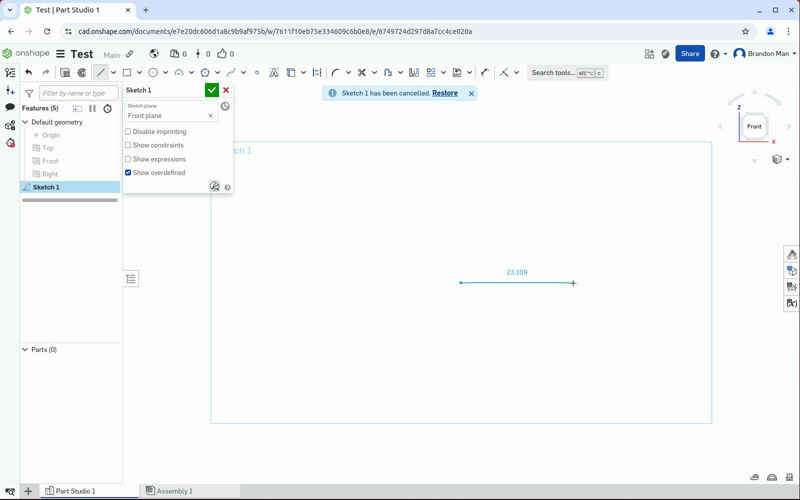
click(573, 282)
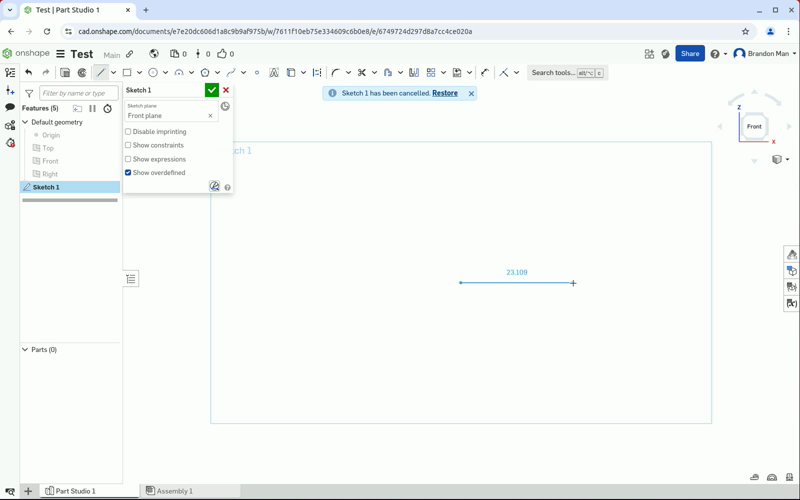
key_up(shift)
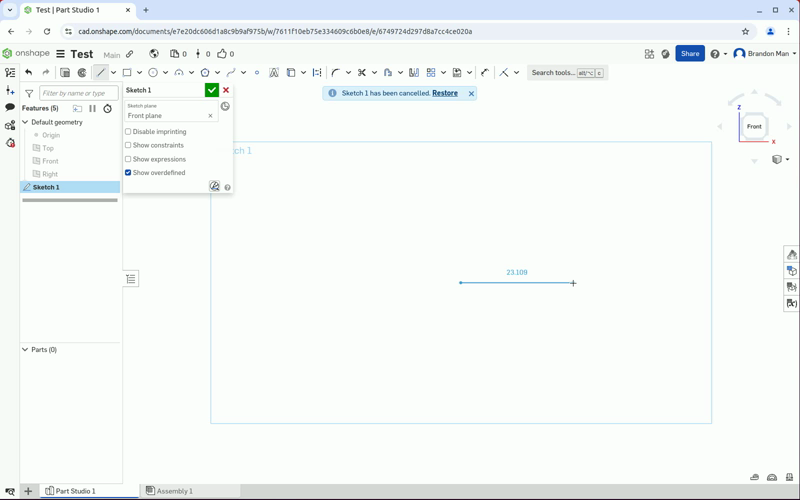
key_down(shift)
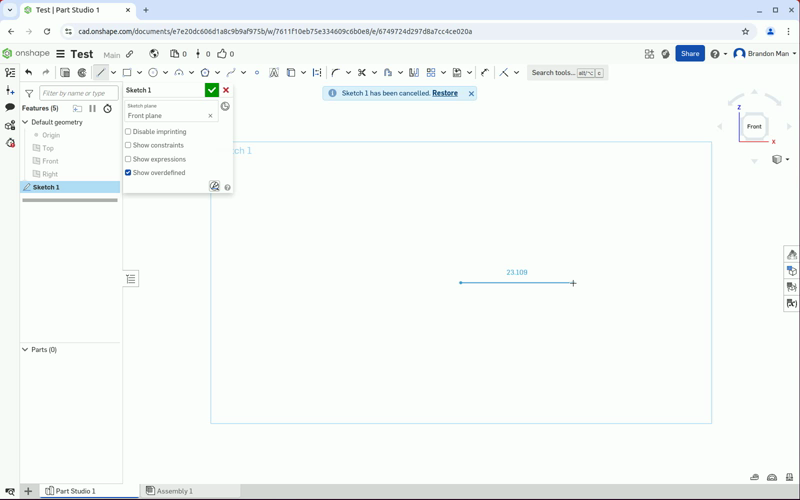
mouse_move(573, 203)
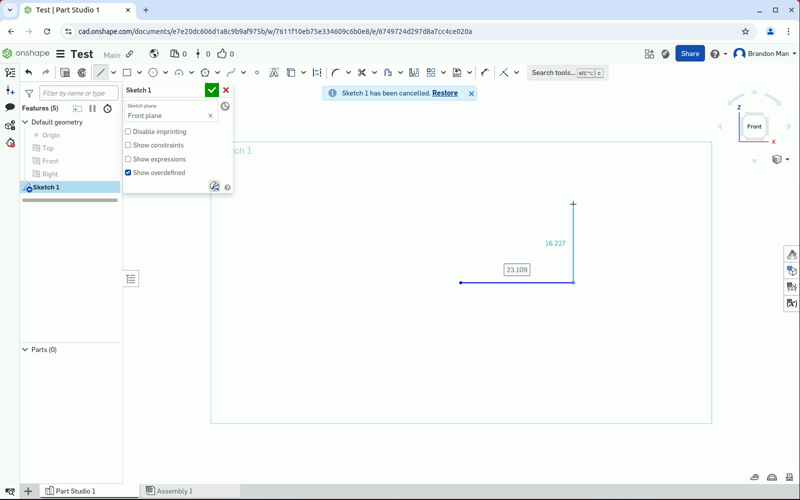
click(573, 203)
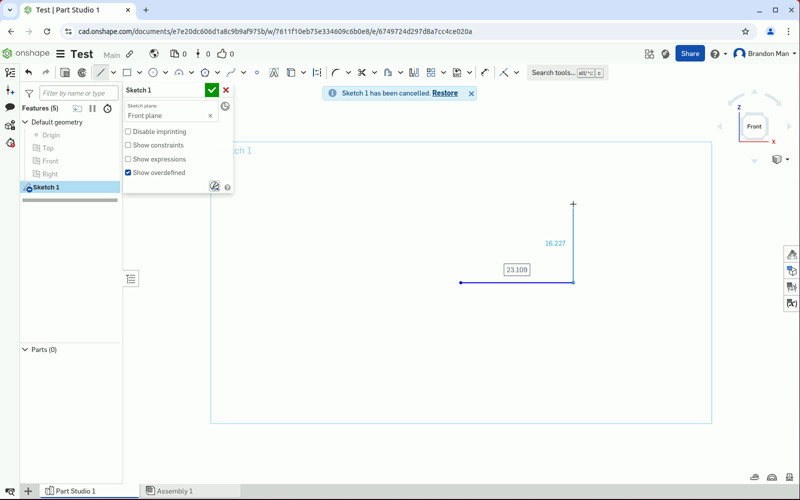
key_up(shift)
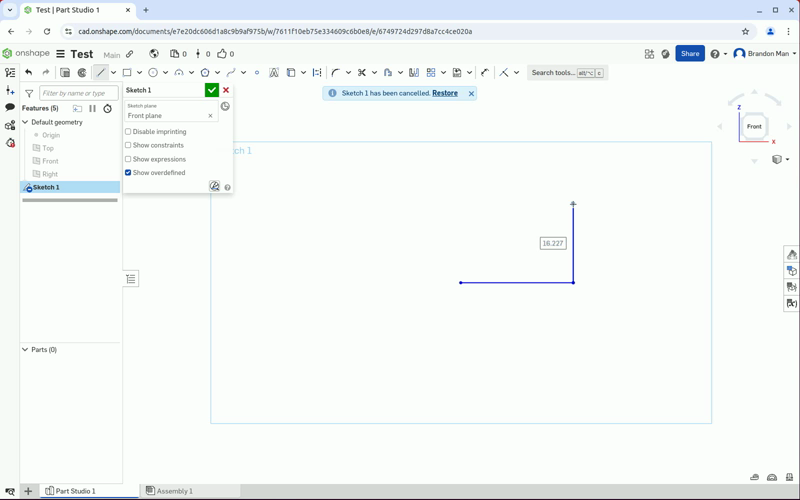
key_down(shift)
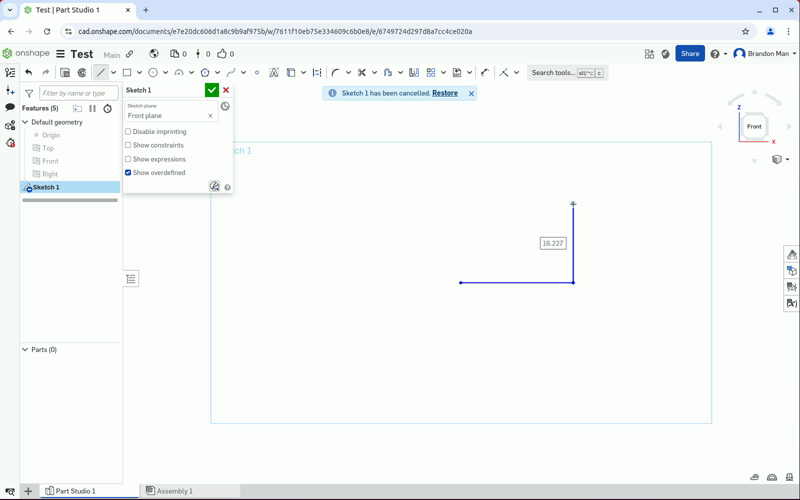
mouse_move(589, 203)
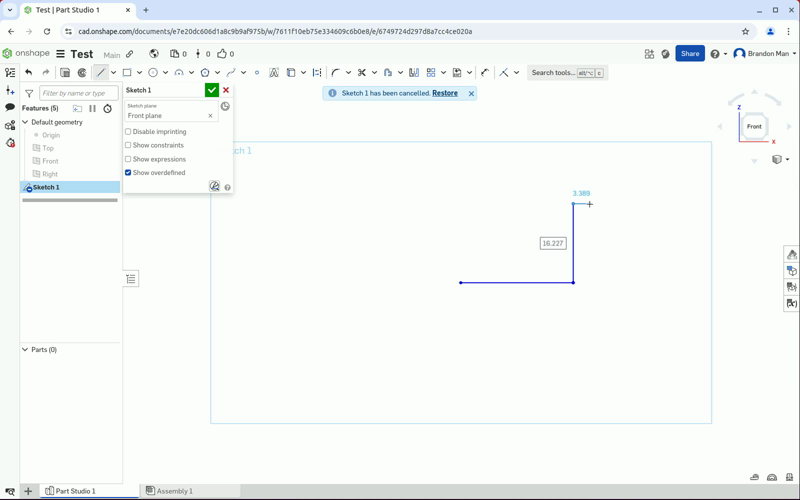
mouse_move(550, 203)
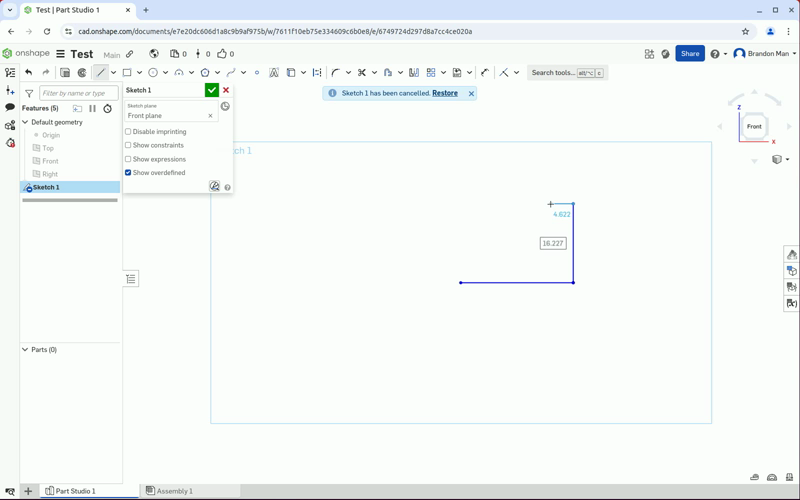
click(550, 203)
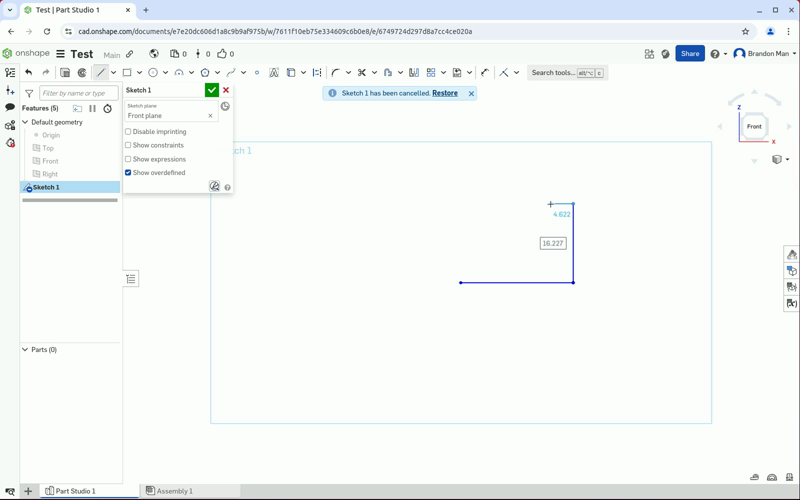
key_up(shift)
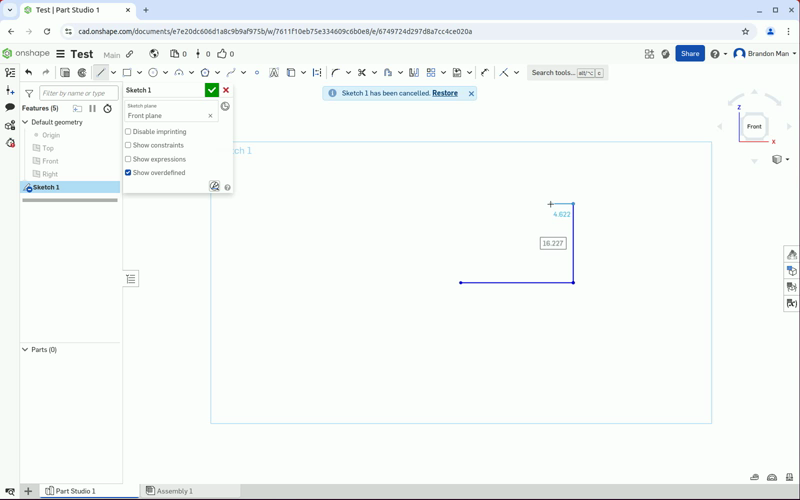
key_down(shift)
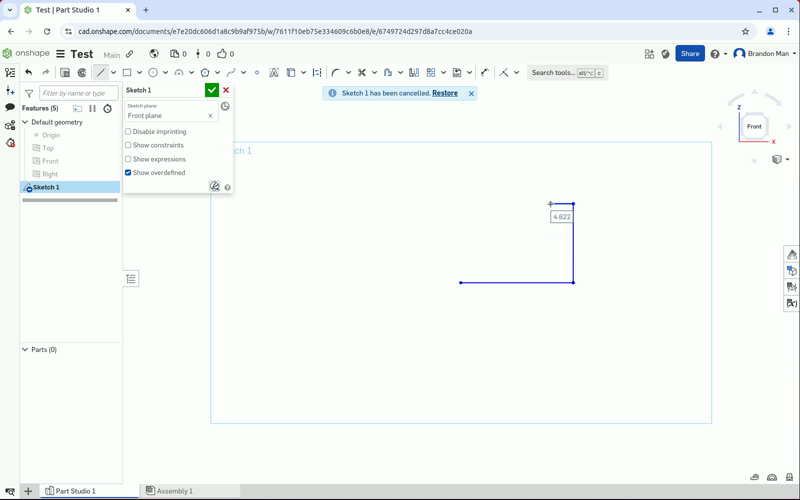
mouse_move(580, 203)
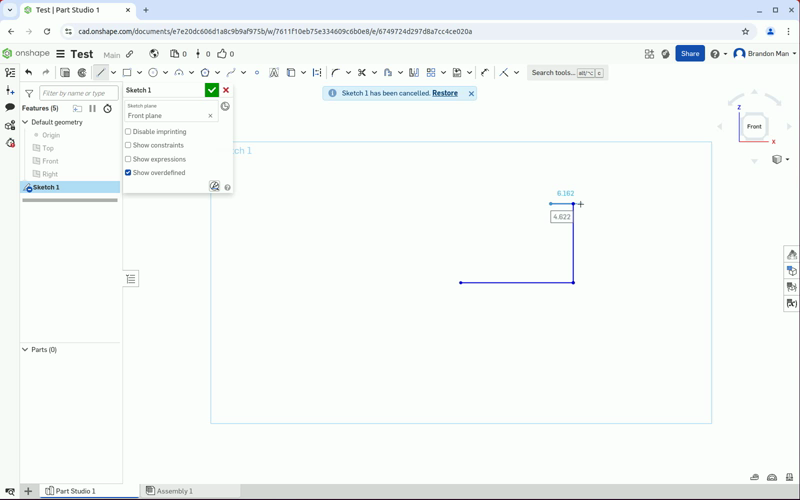
mouse_move(550, 258)
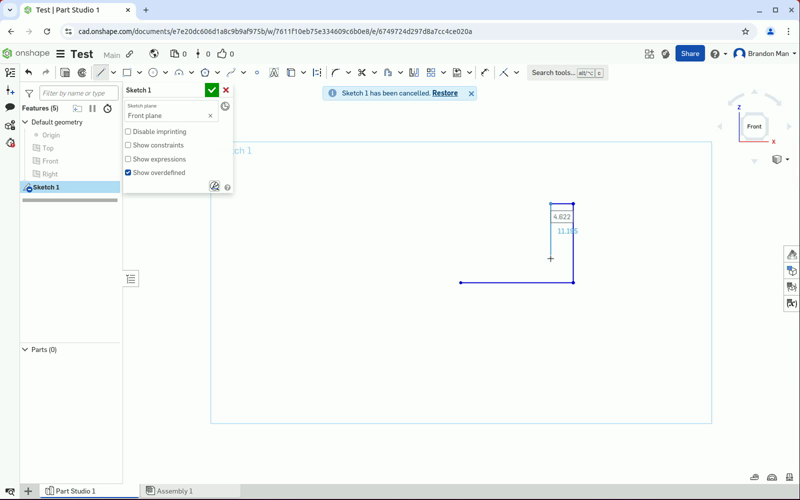
click(550, 258)
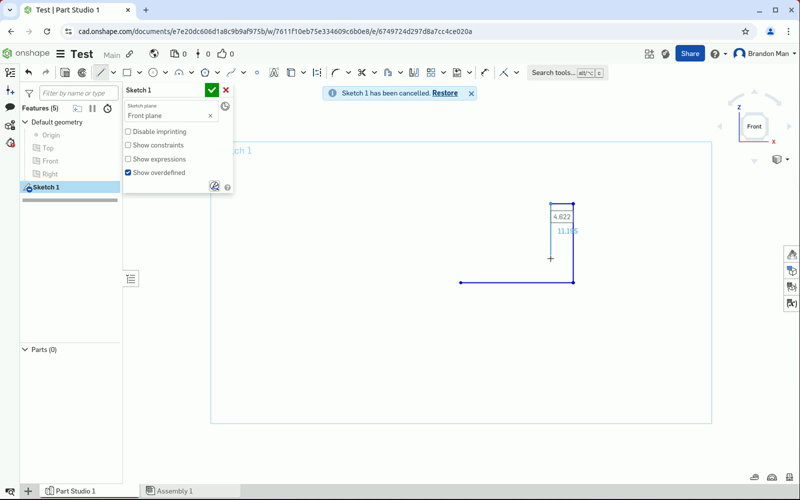
key_up(shift)
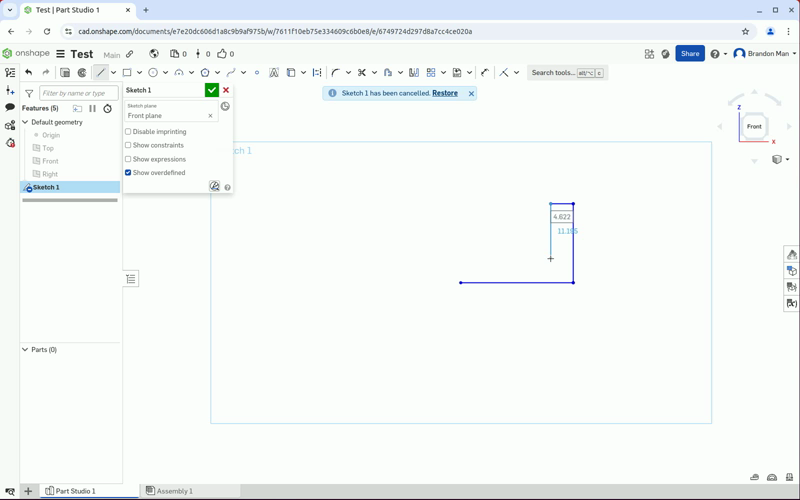
key_down(shift)
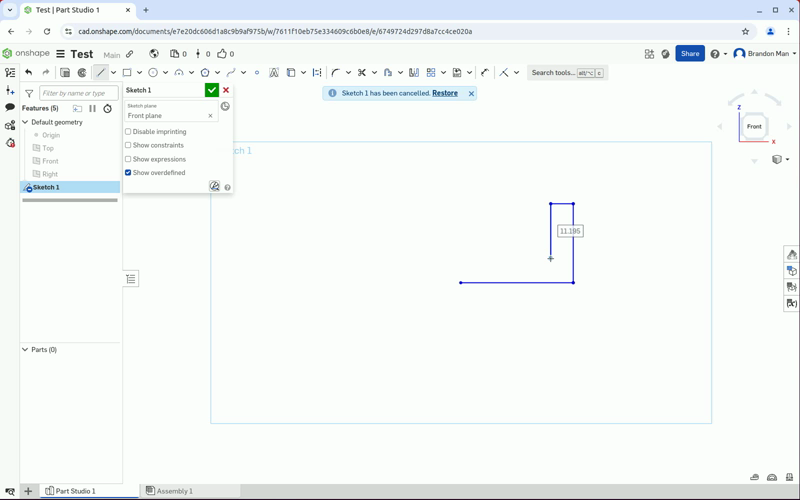
mouse_move(483, 258)
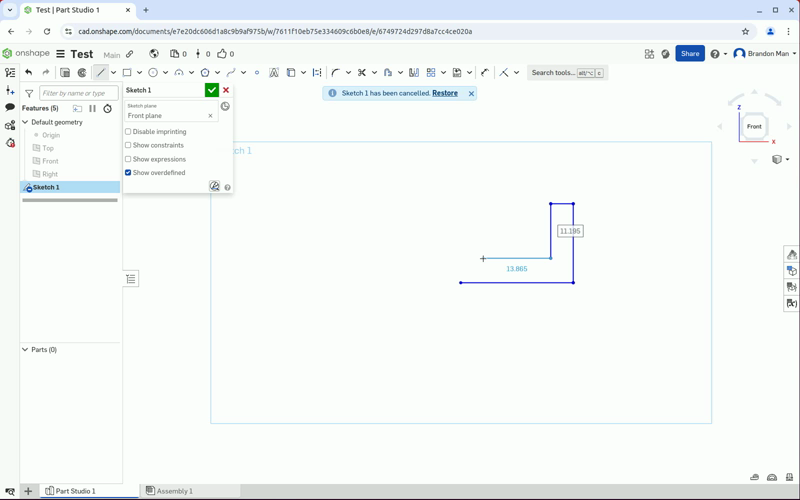
click(483, 258)
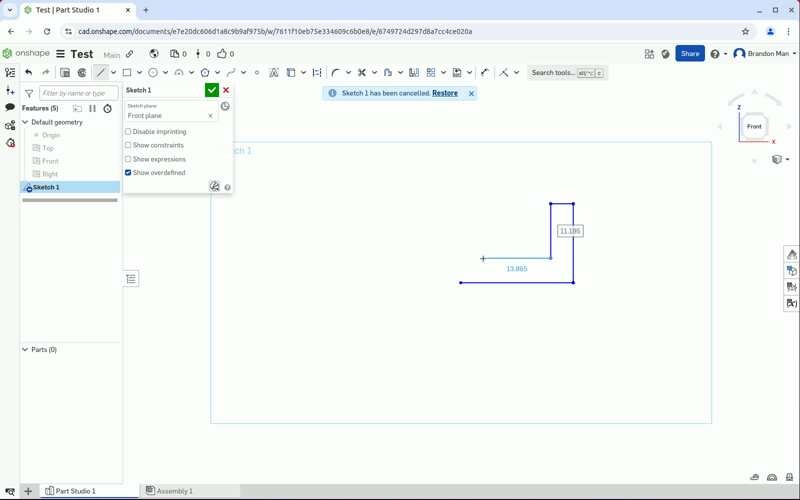
key_up(shift)
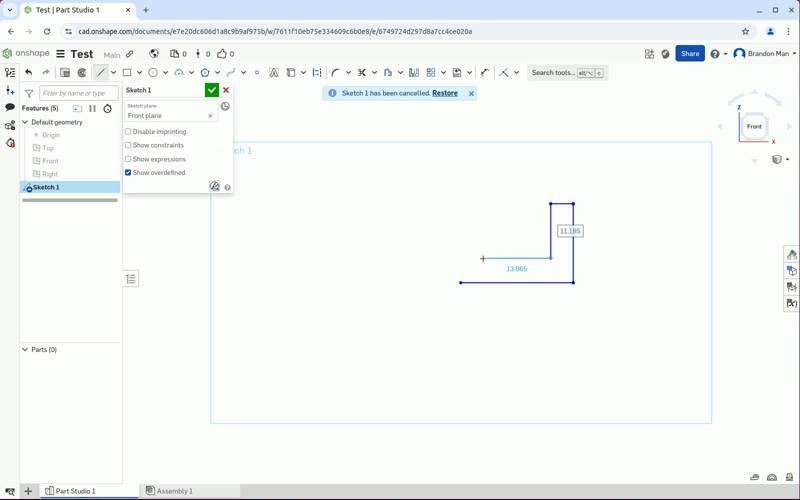
key_down(shift)
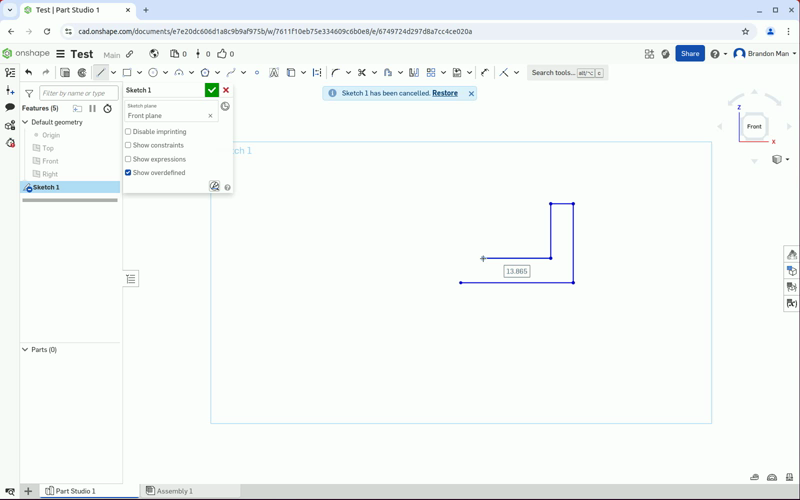
mouse_move(513, 258)
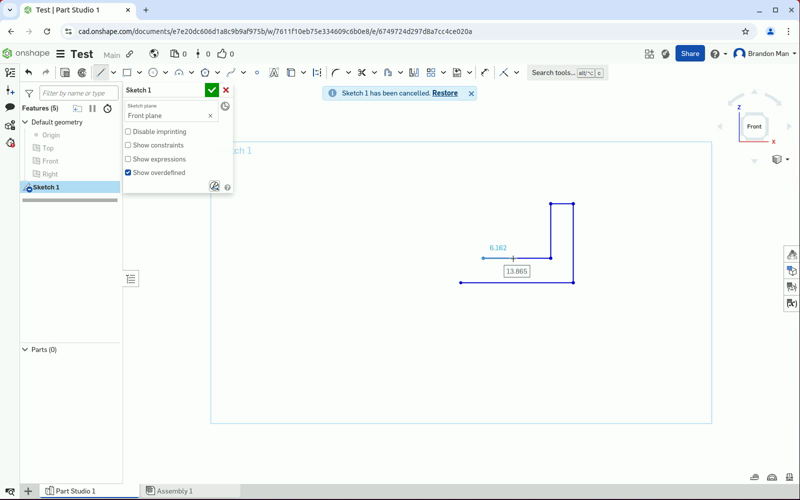
mouse_move(483, 203)
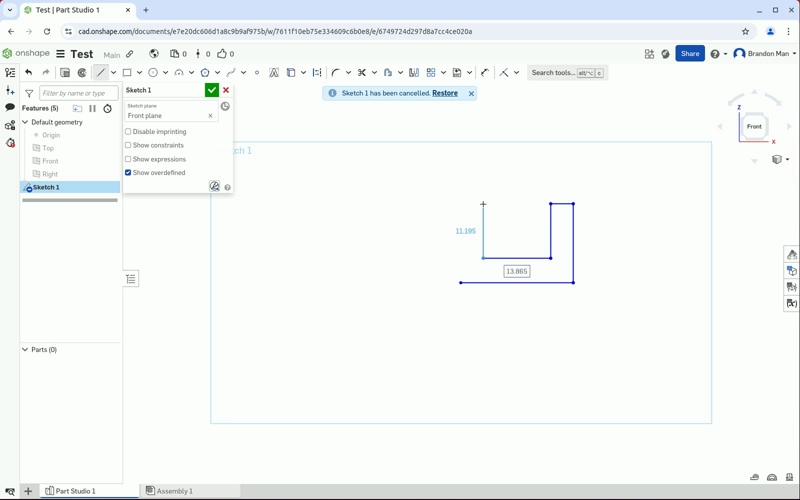
click(483, 203)
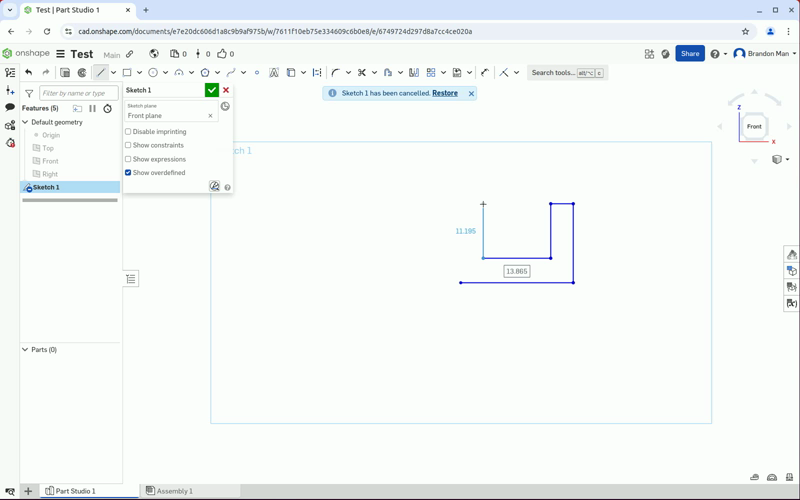
key_up(shift)
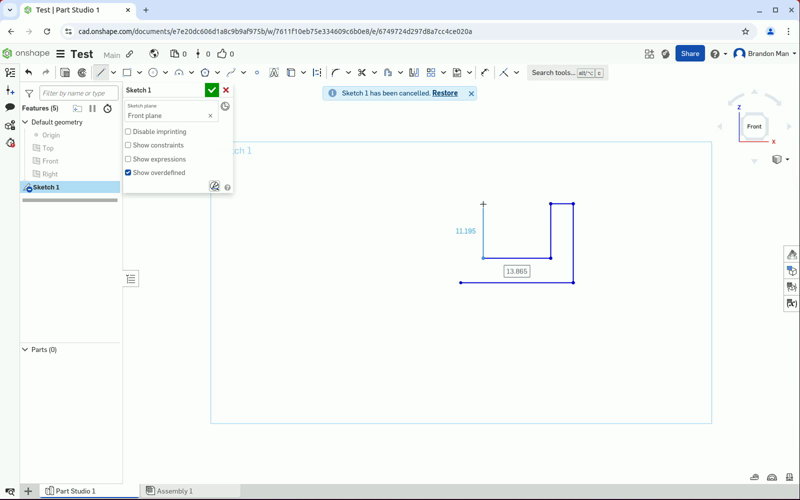
key_down(shift)
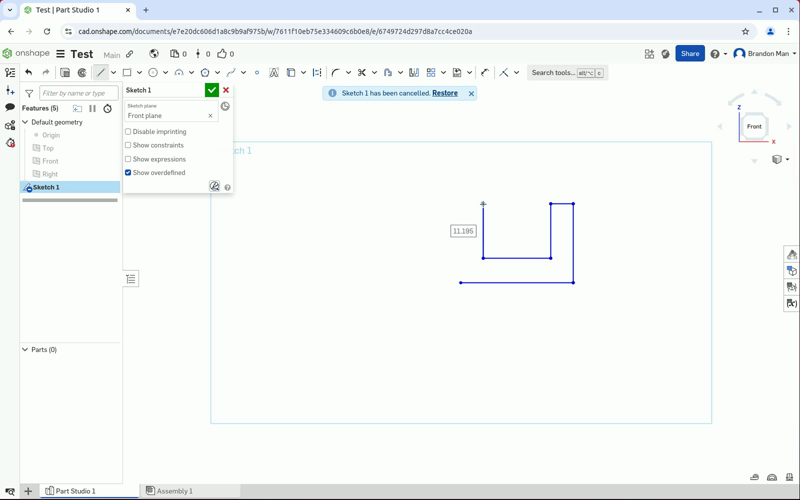
mouse_move(513, 203)
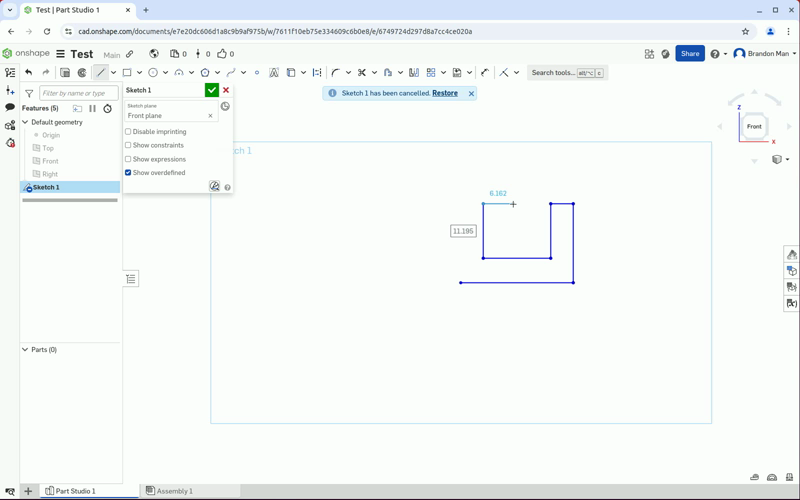
mouse_move(460, 203)
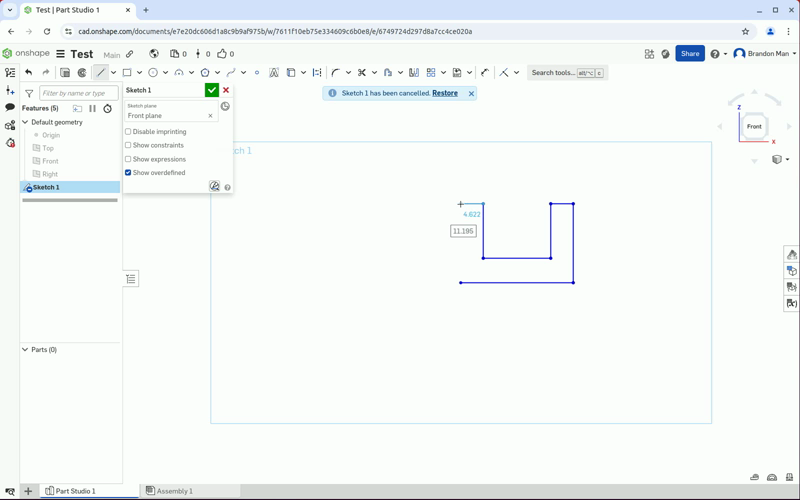
click(460, 203)
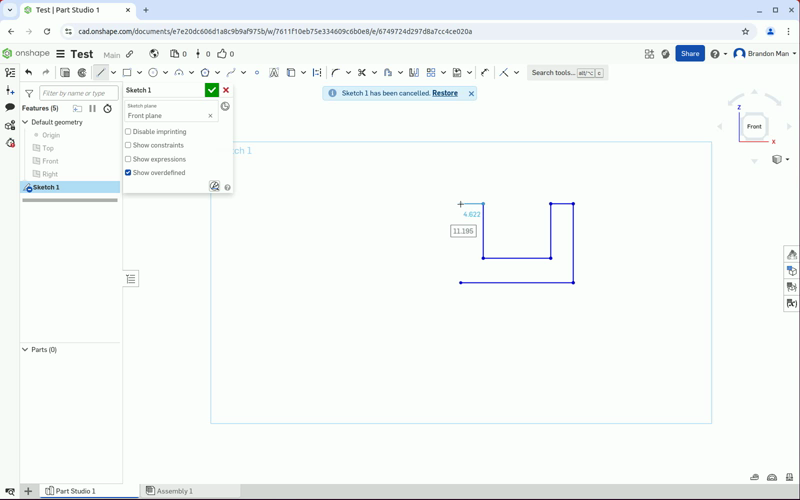
key_up(shift)
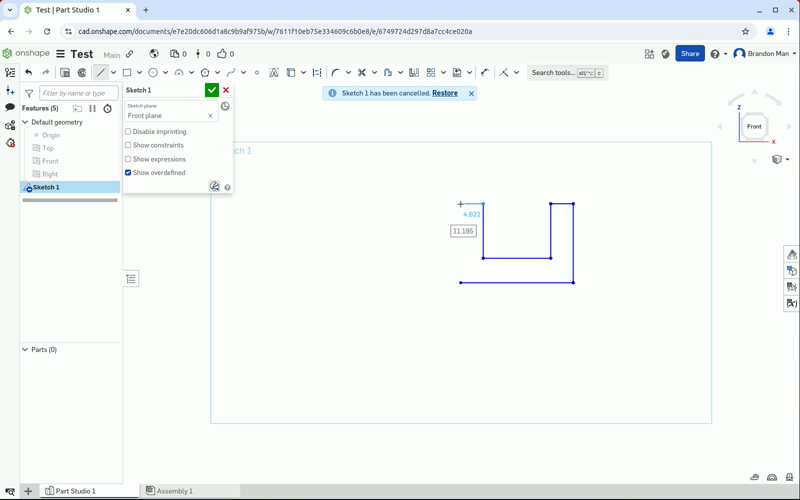
key_down(shift)
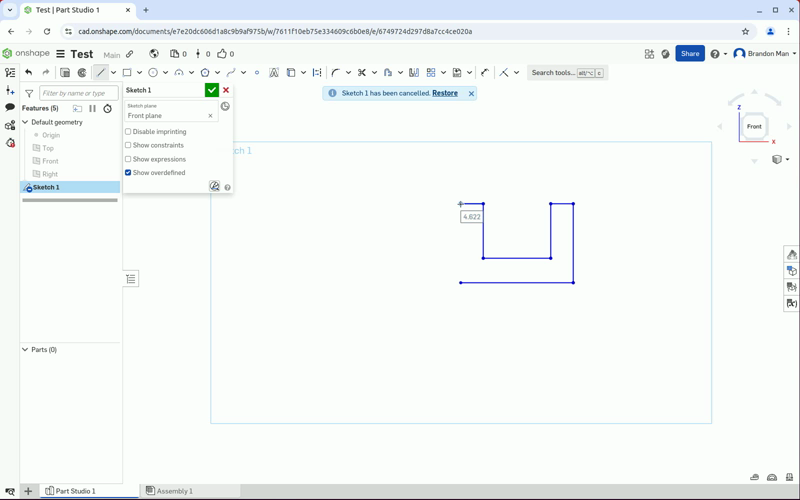
mouse_move(460, 282)
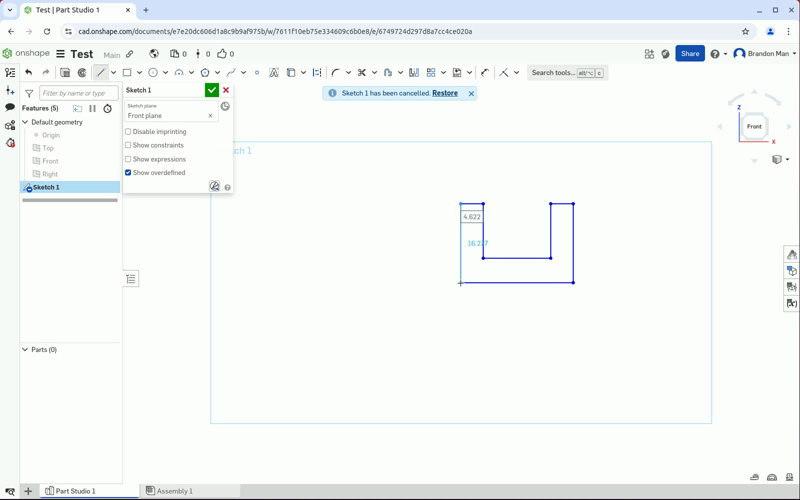
key_up(shift)
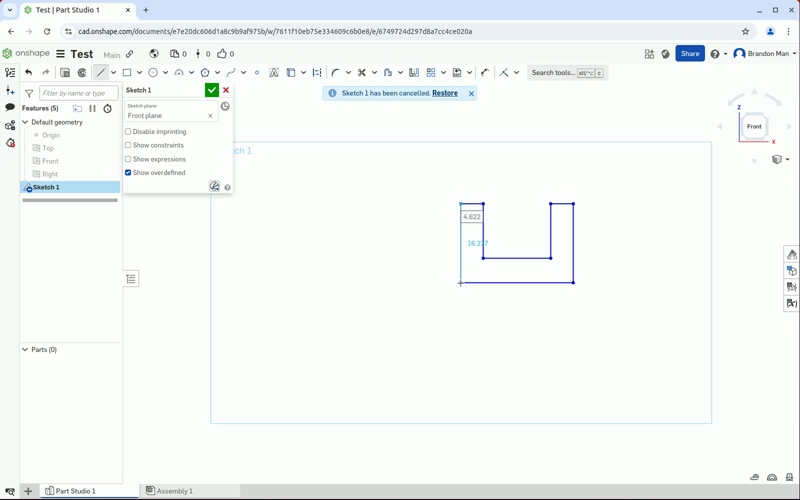
click(460, 282)
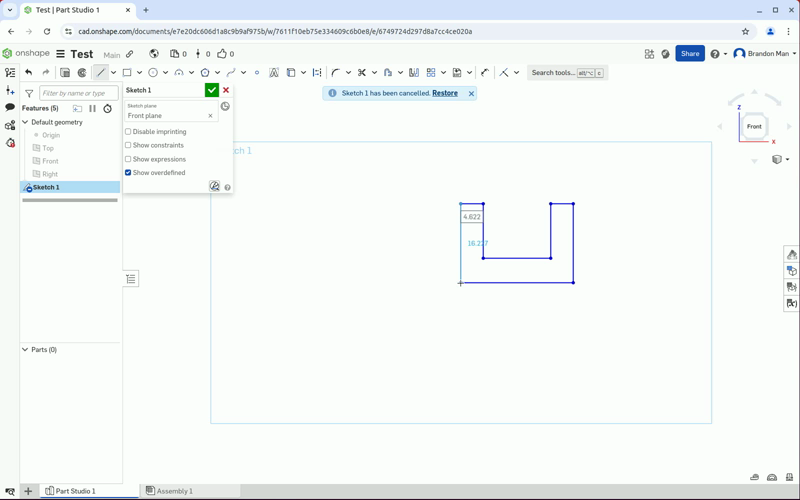
key(esc)
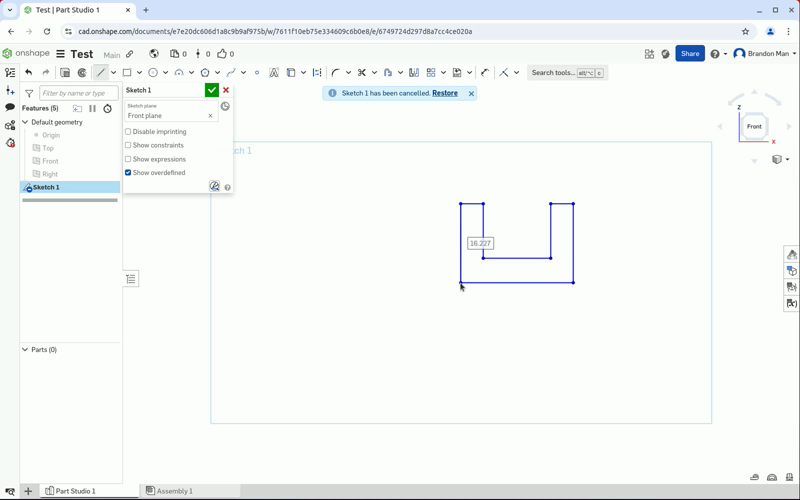
mouse_move(469, 221)
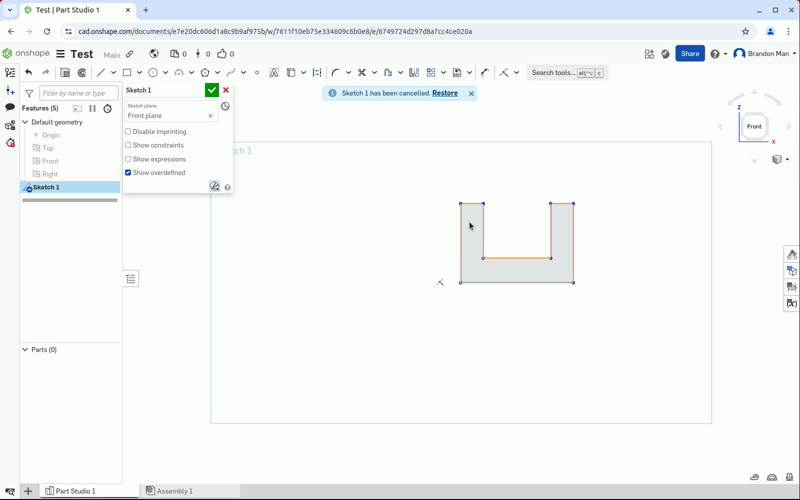
click(469, 221)
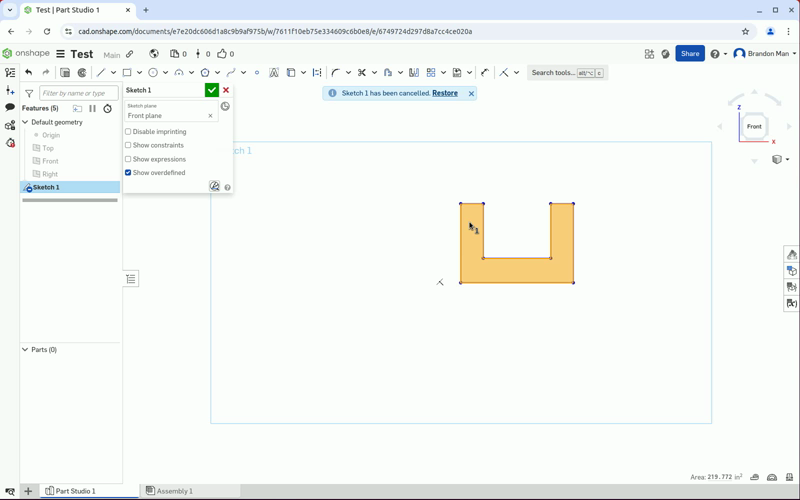
mouse_move(73, 352)
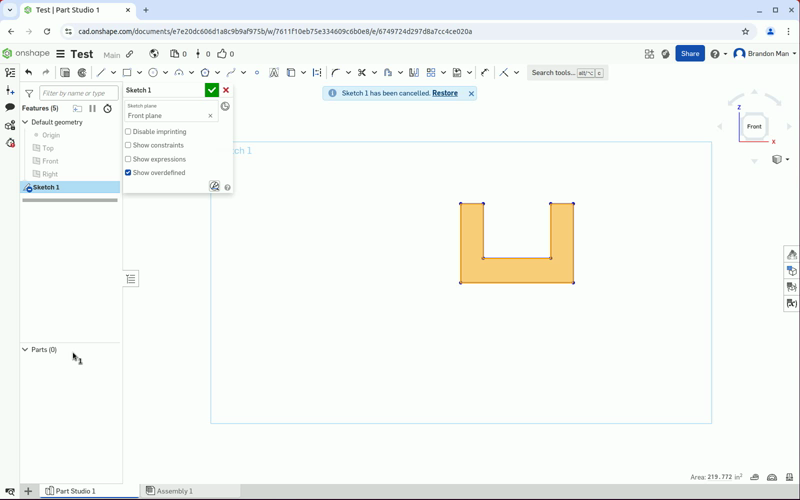
key(shift+y)
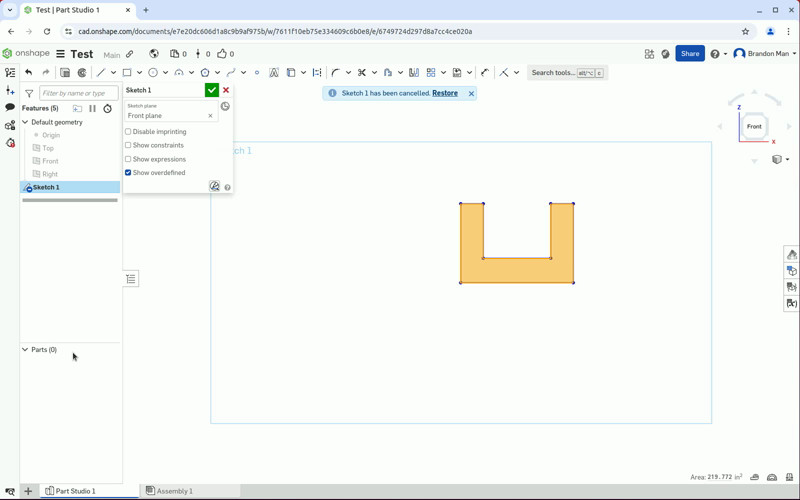
key(shift+e)
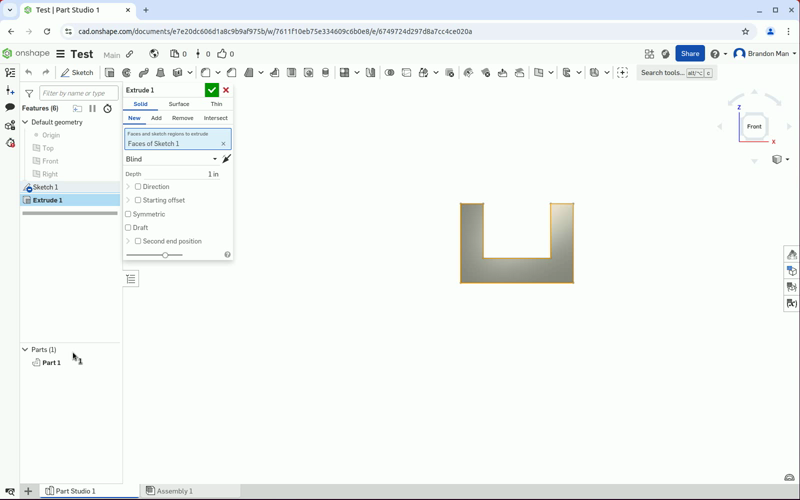
mouse_move(143, 106)
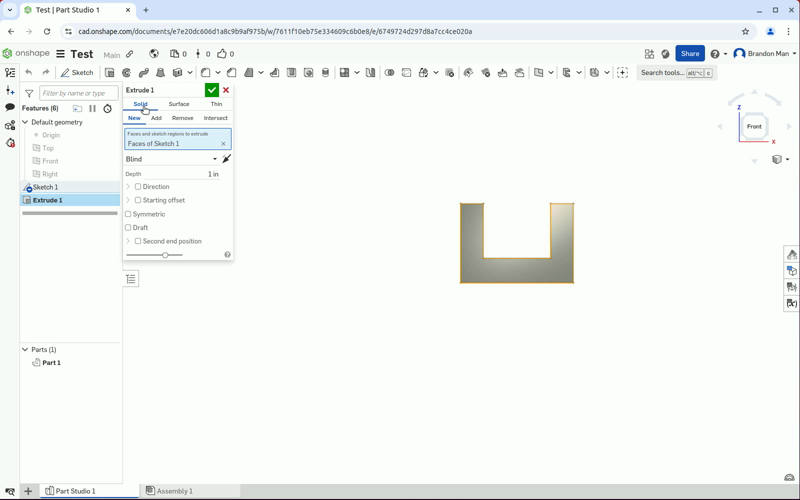
click(143, 106)
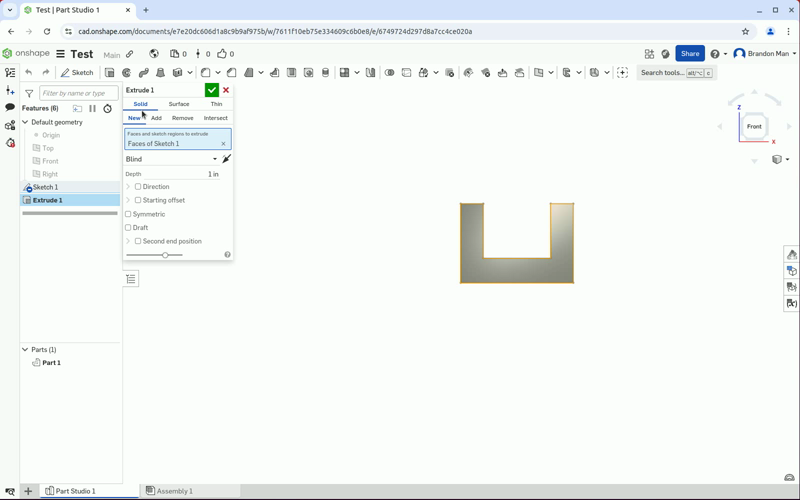
mouse_move(137, 120)
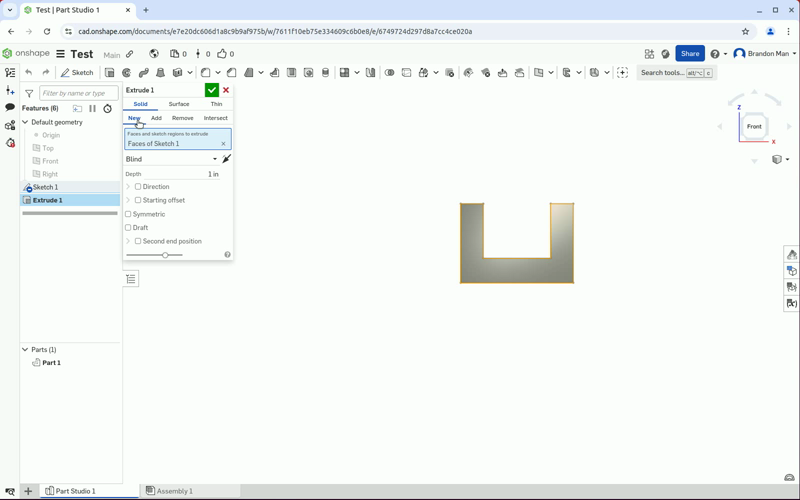
click(137, 120)
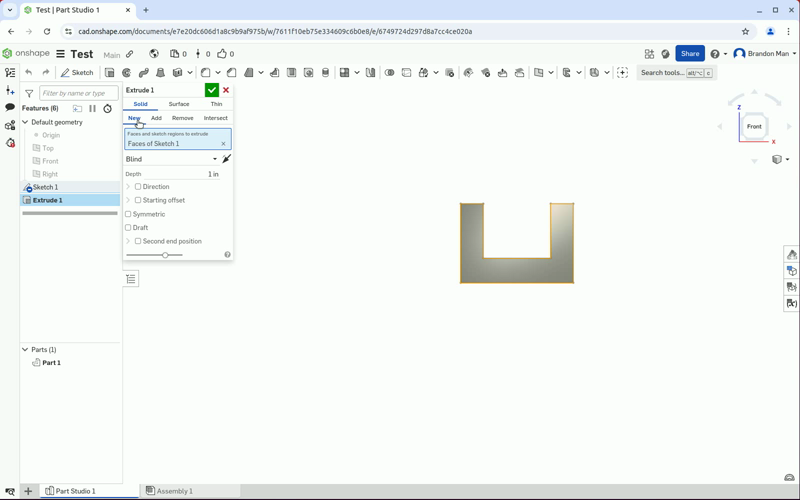
key(tab, 4)
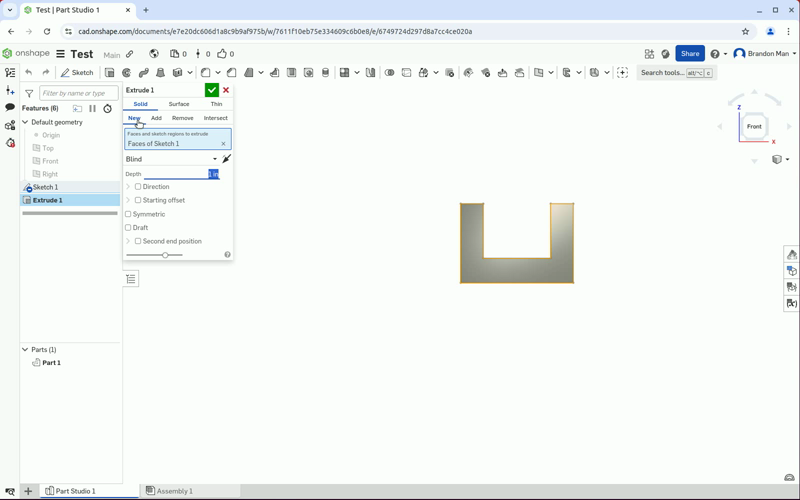
text(11.554)
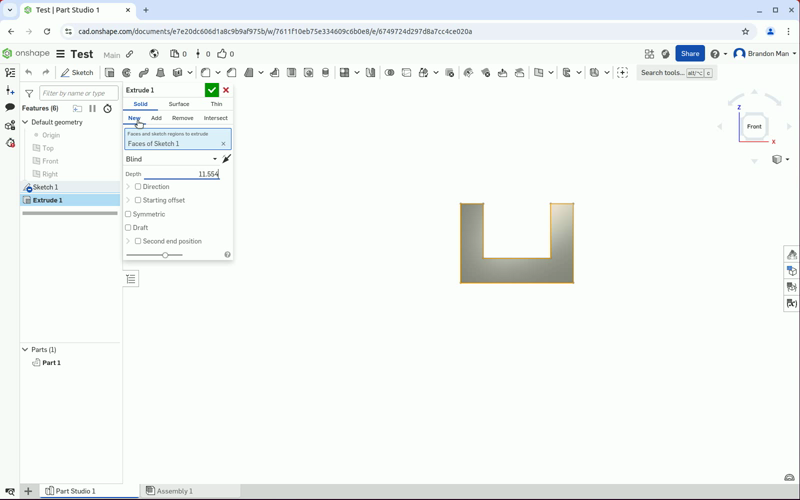
key(enter)
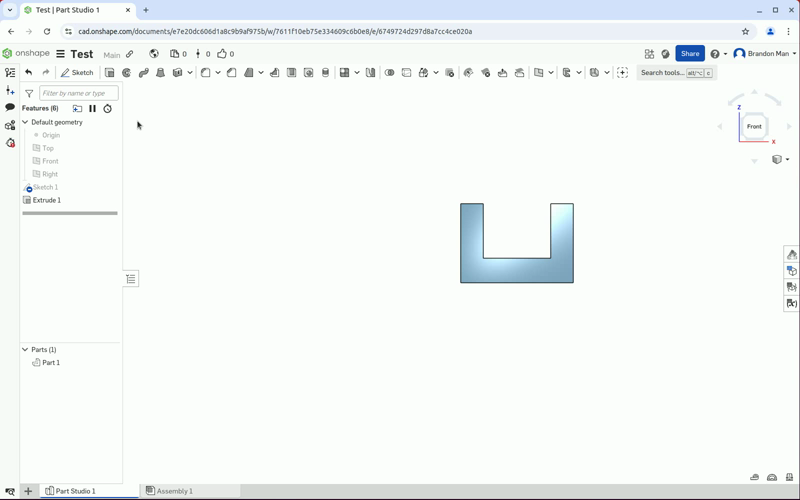
key(shift+h)
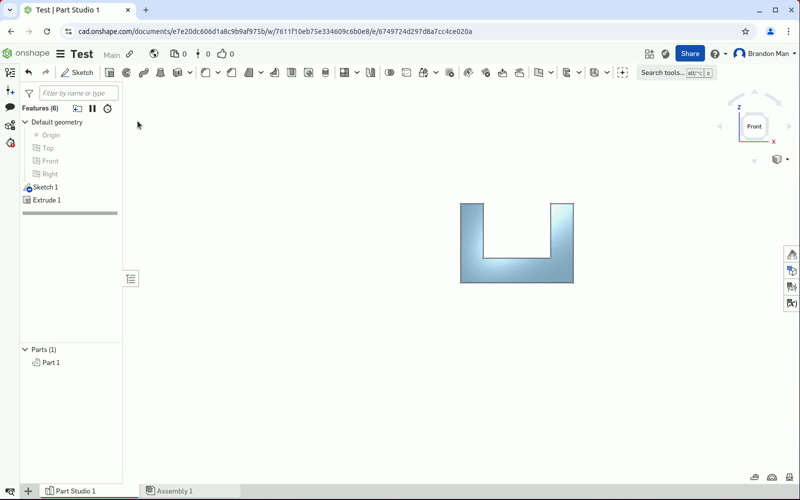
key(shift+h)
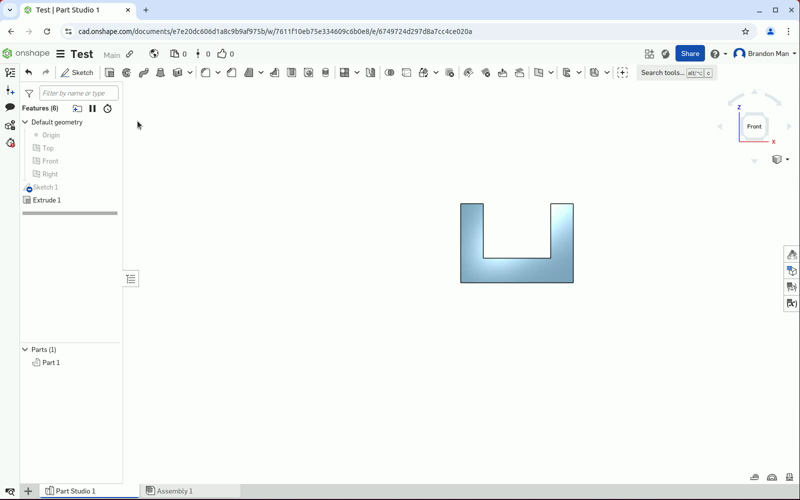
mouse_move(73, 189)
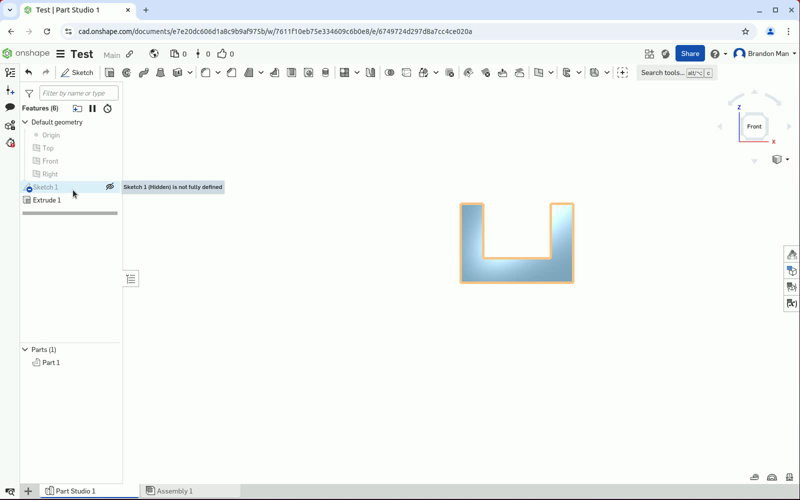
click(73, 189)
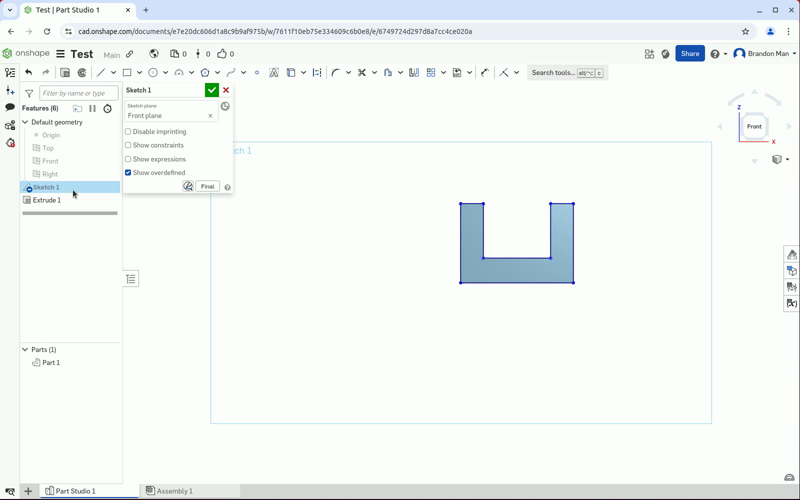
mouse_move(229, 92)
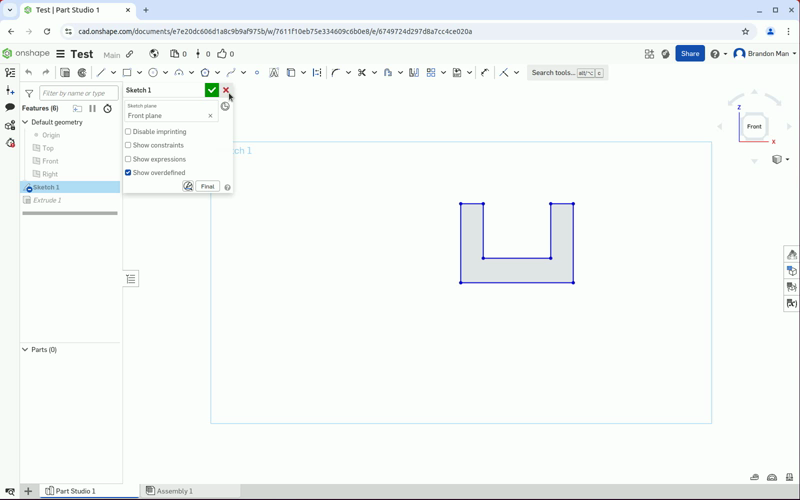
click(229, 92)
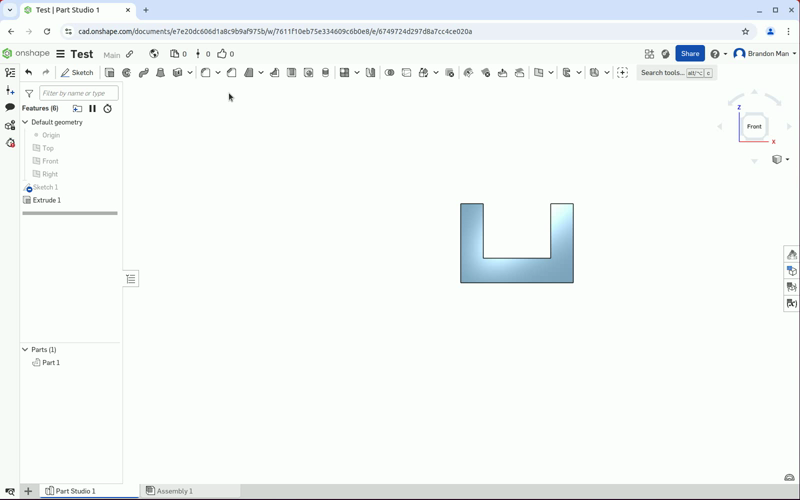
mouse_move(73, 352)
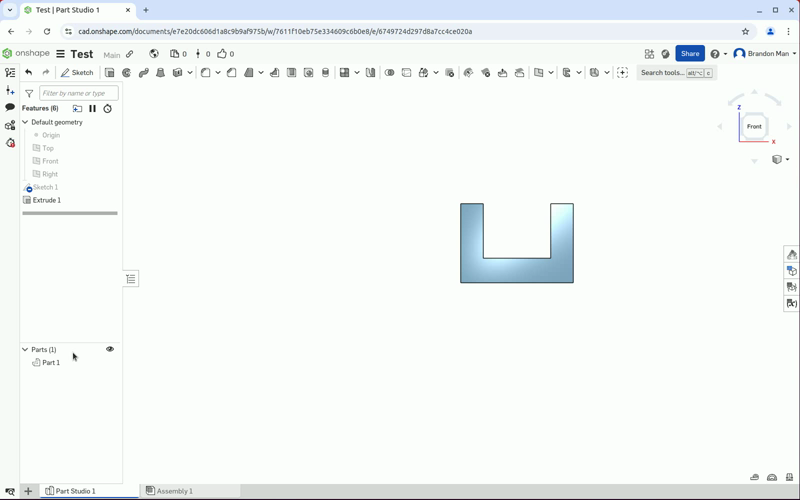
key(y)
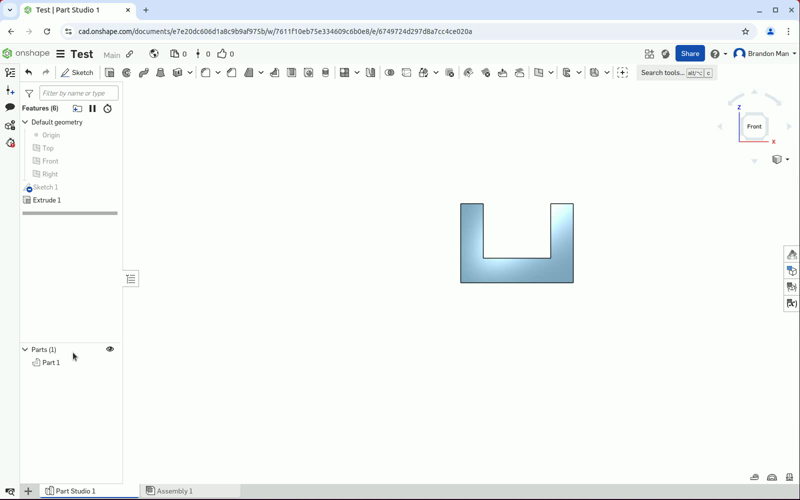
key(shift+p)
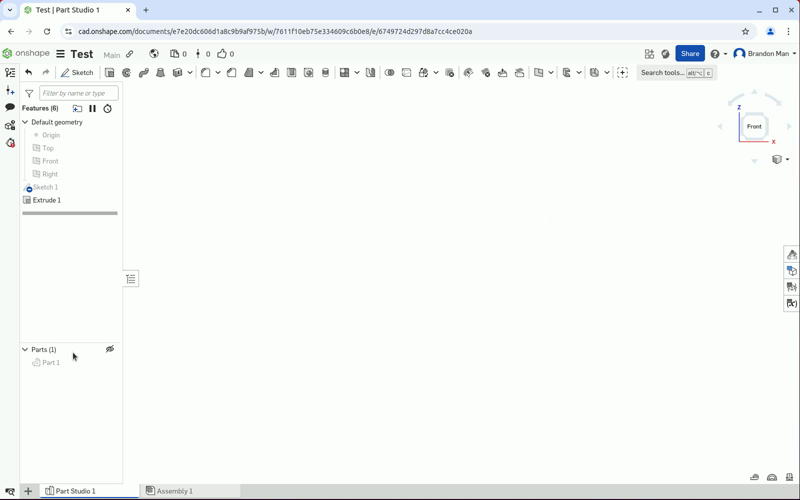
key(space)
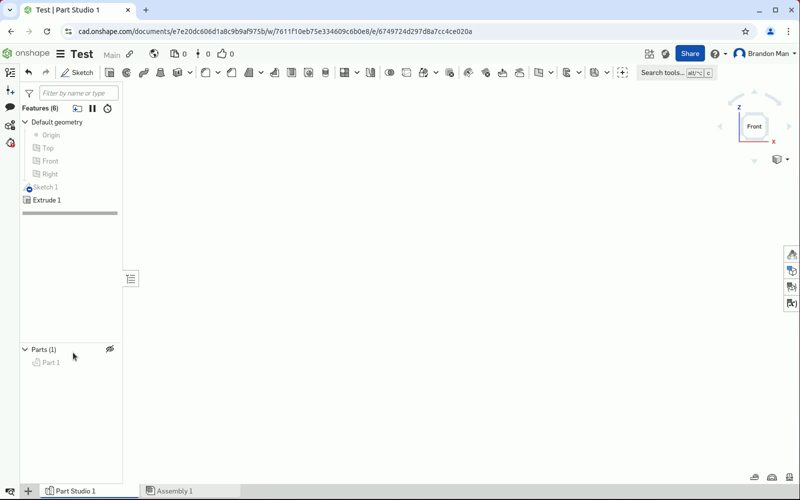
key_down(shift)
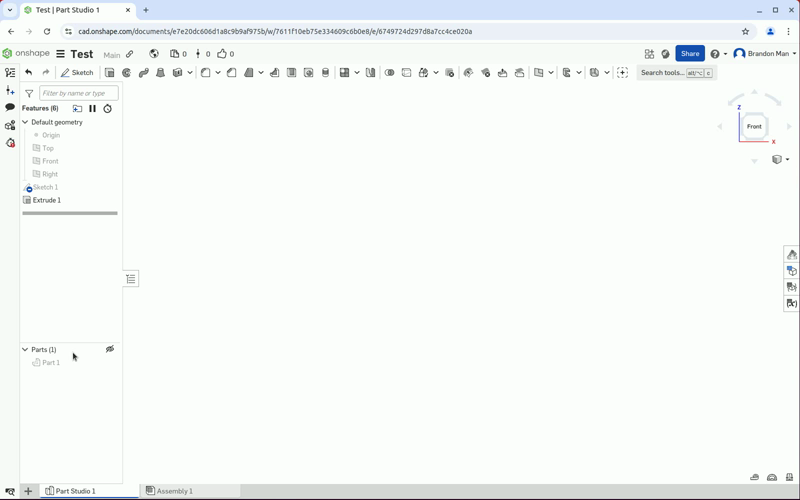
key(down)
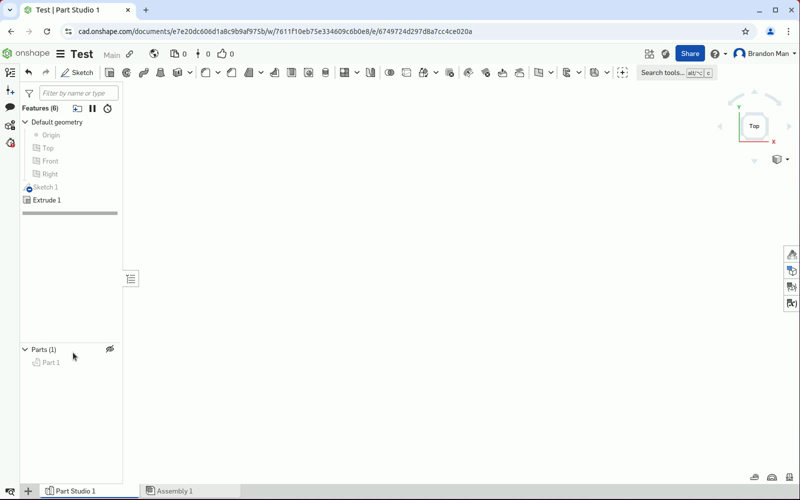
key_up(shift)
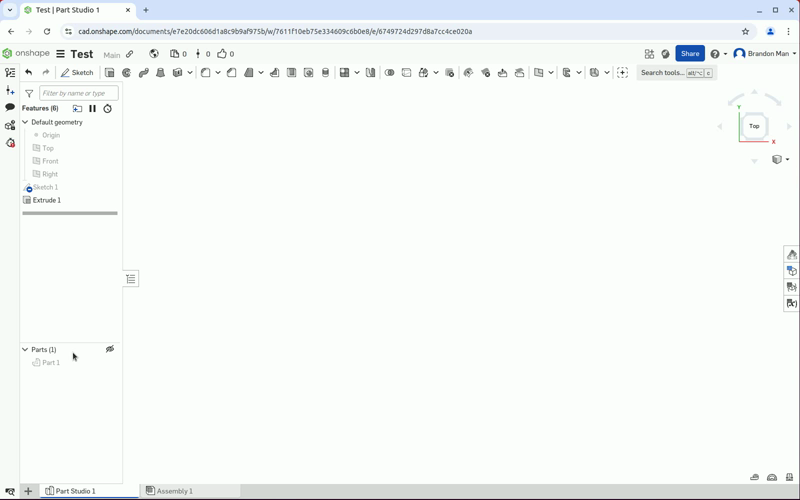
mouse_move(73, 352)
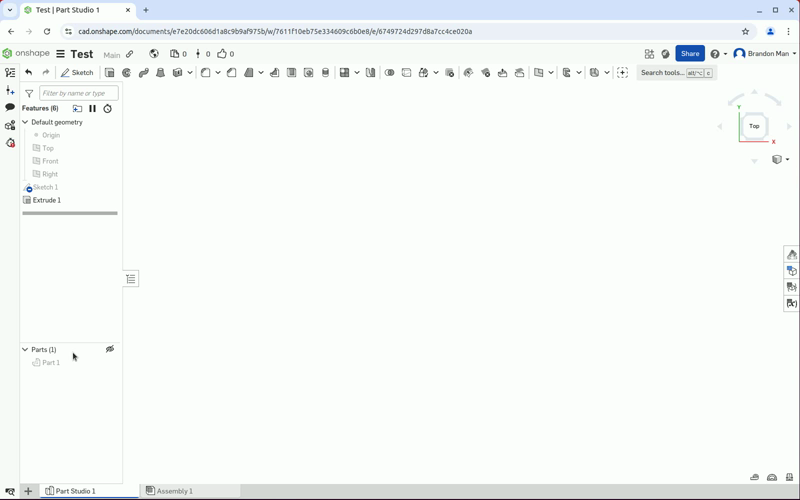
key(shift+y)
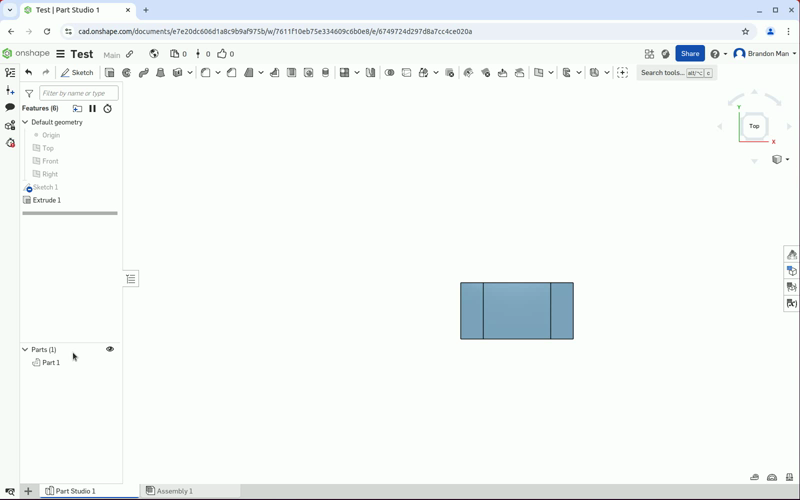
mouse_move(541, 75)
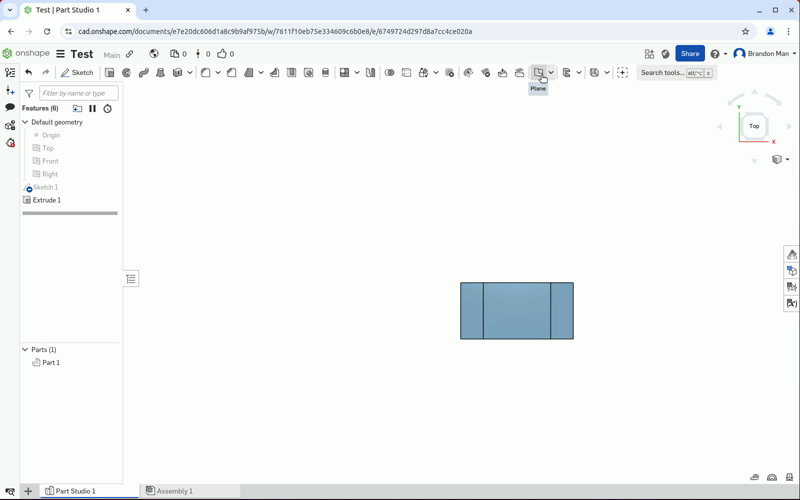
click(541, 75)
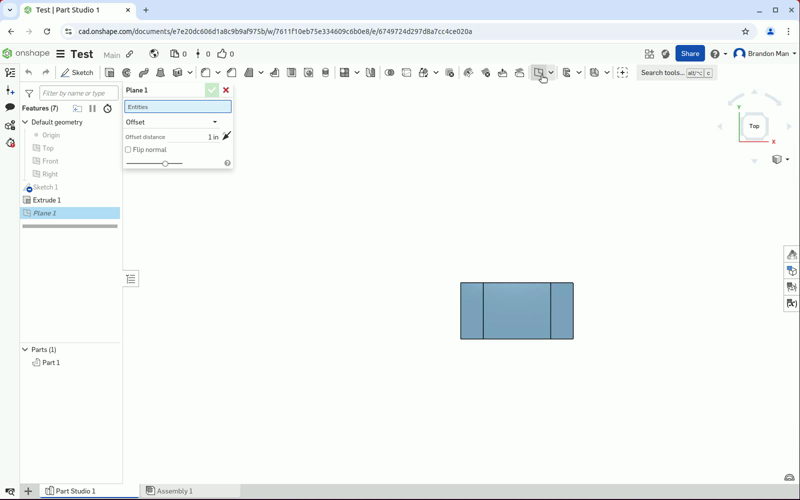
mouse_move(73, 150)
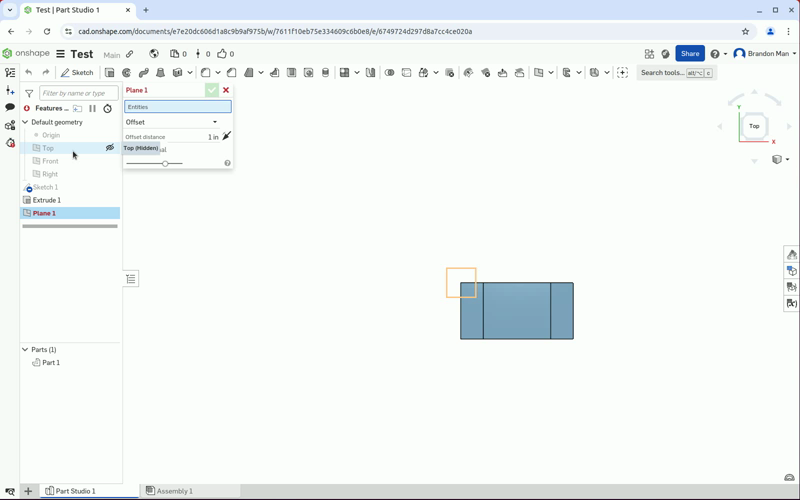
click(73, 150)
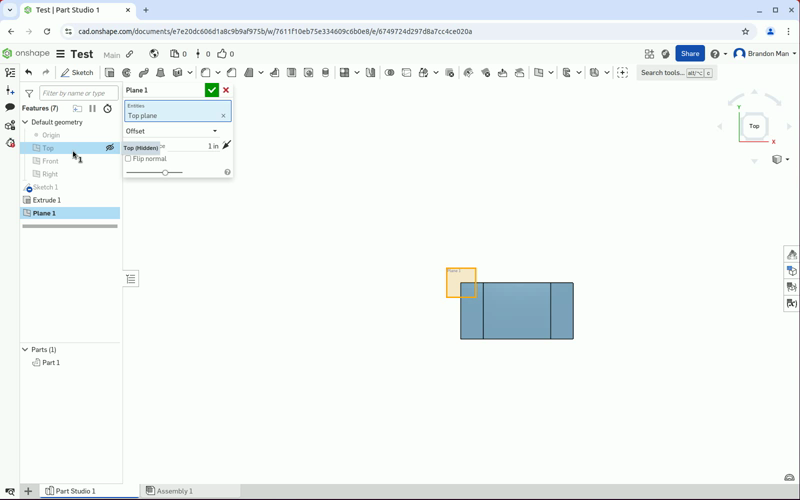
key(tab, 2)
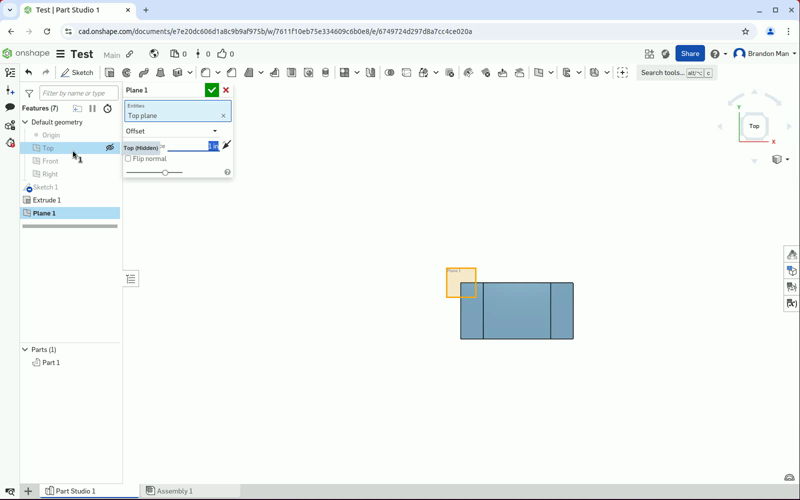
text(16.361)
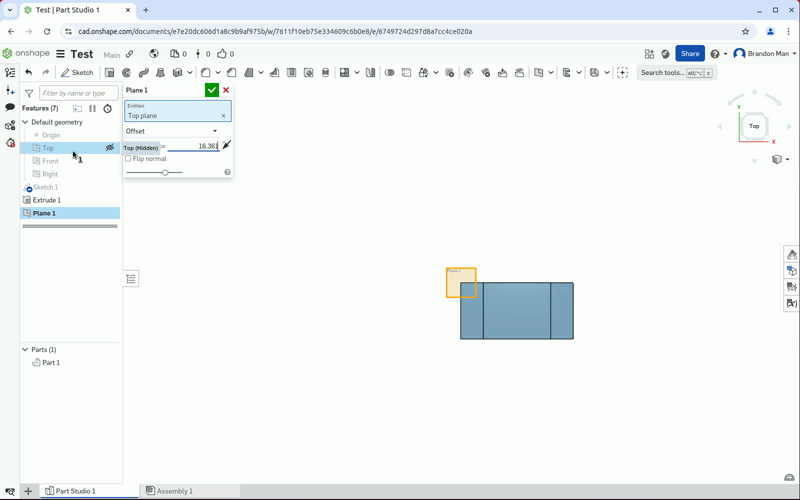
key(enter, 2)
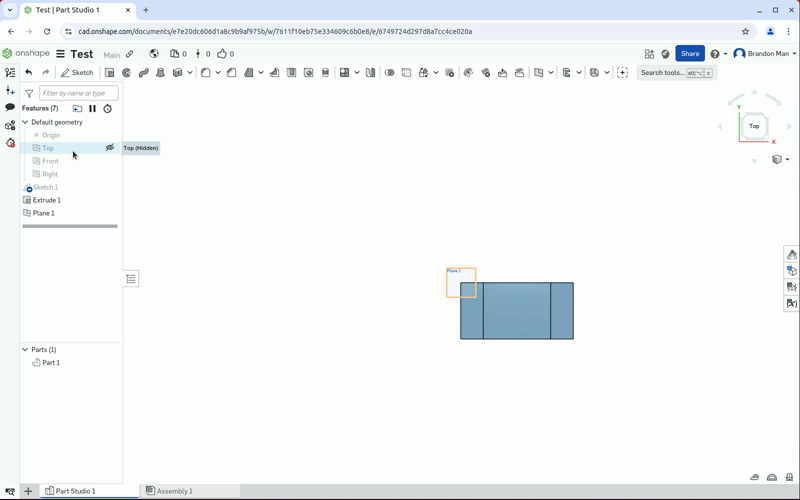
key(shift+s)
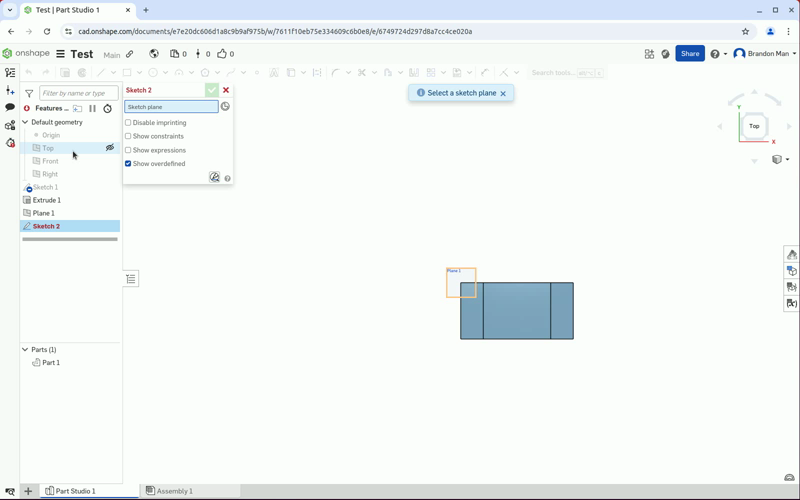
mouse_move(73, 215)
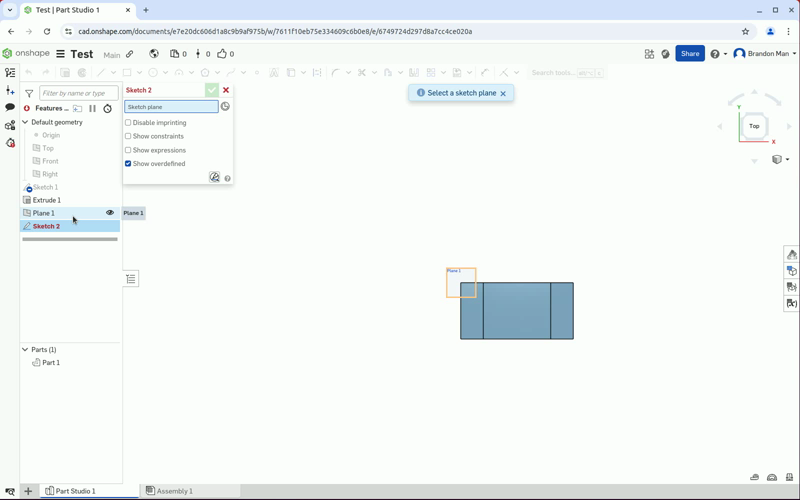
click(73, 215)
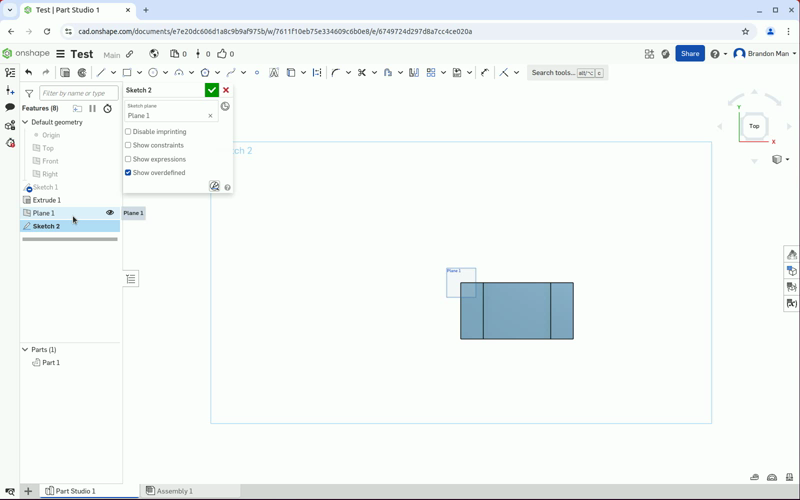
mouse_move(73, 352)
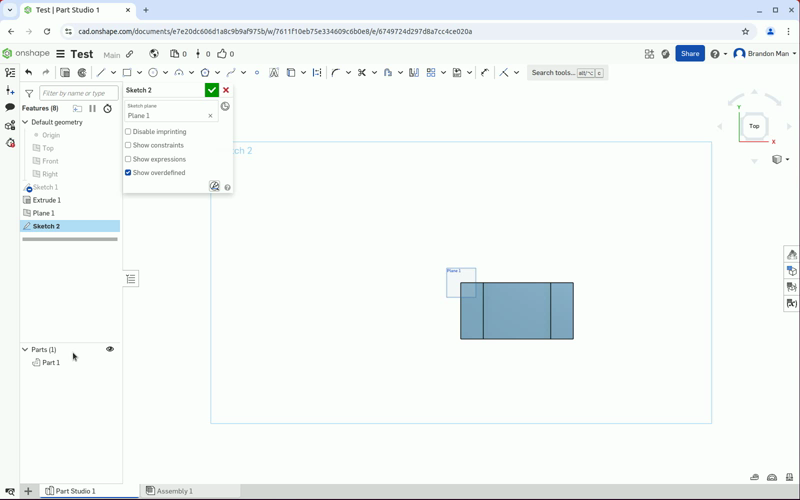
key(y)
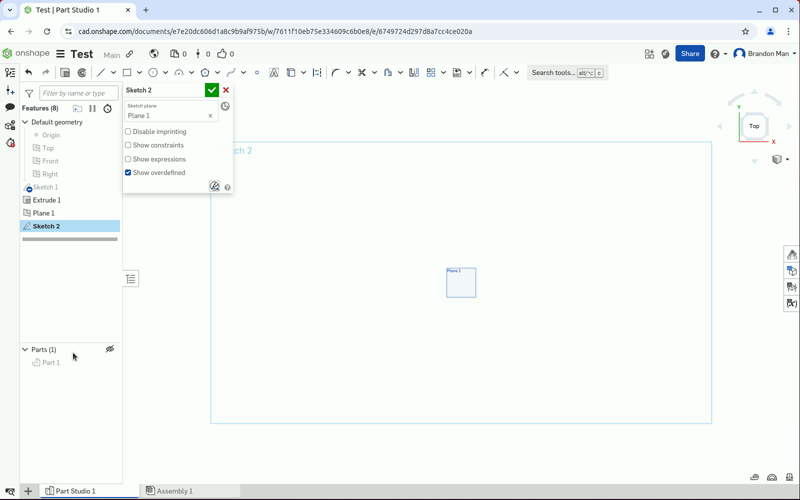
key(l)
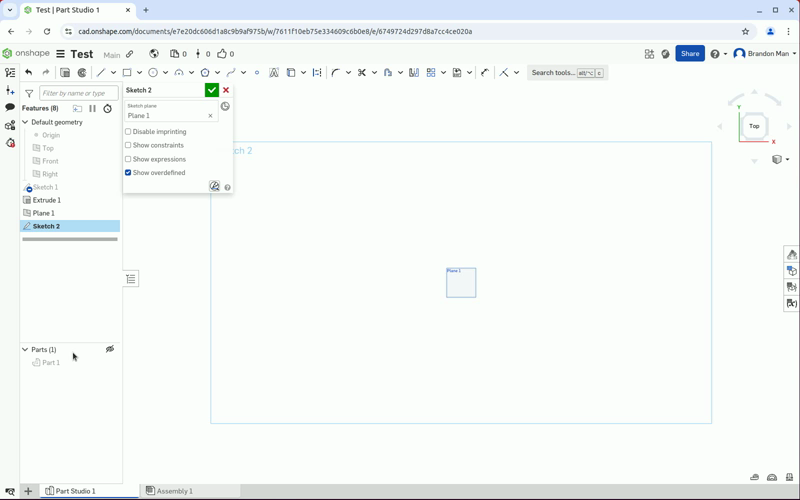
key_down(shift)
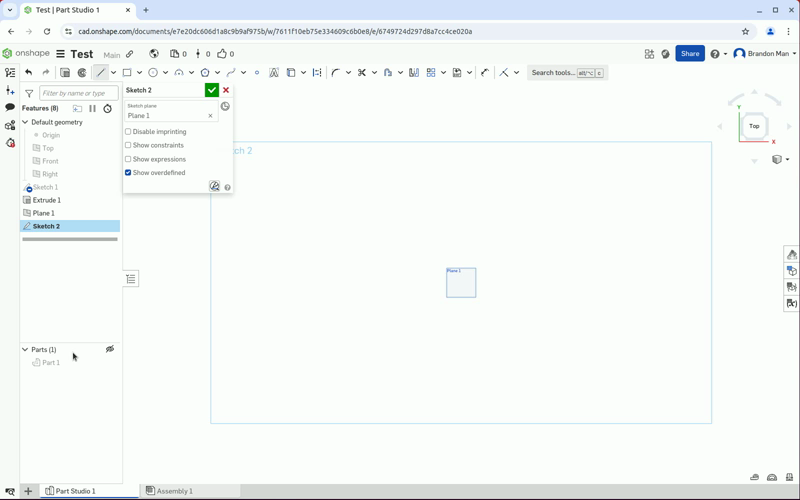
mouse_move(551, 319)
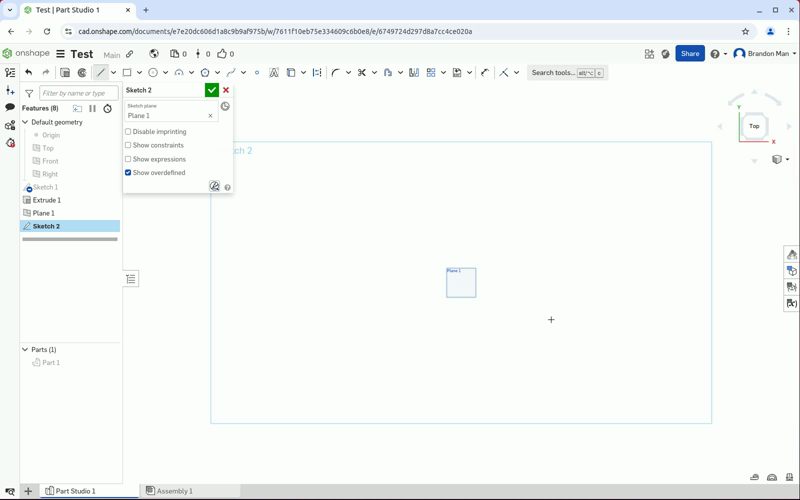
click(551, 319)
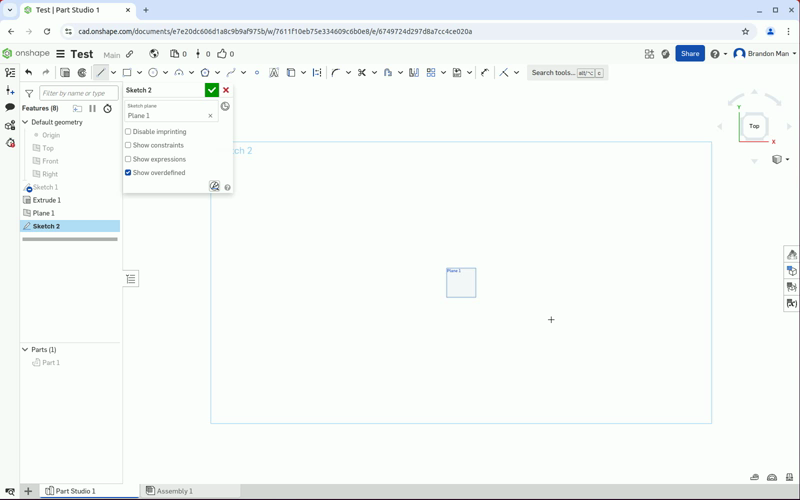
key_up(shift)
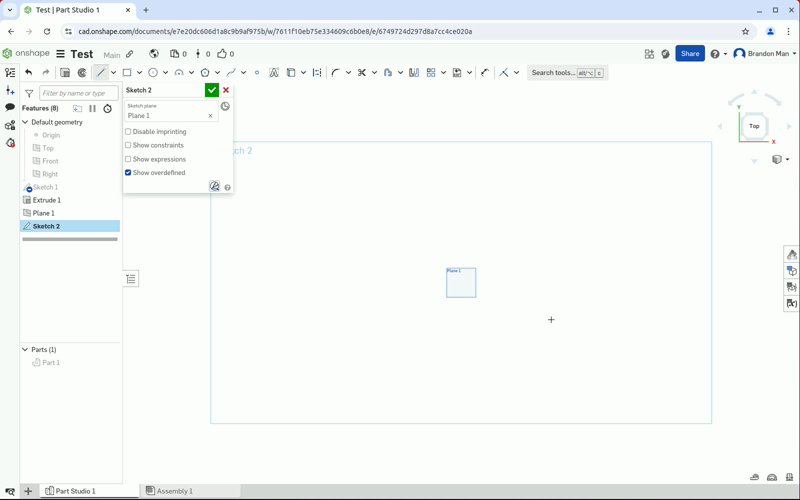
key_down(shift)
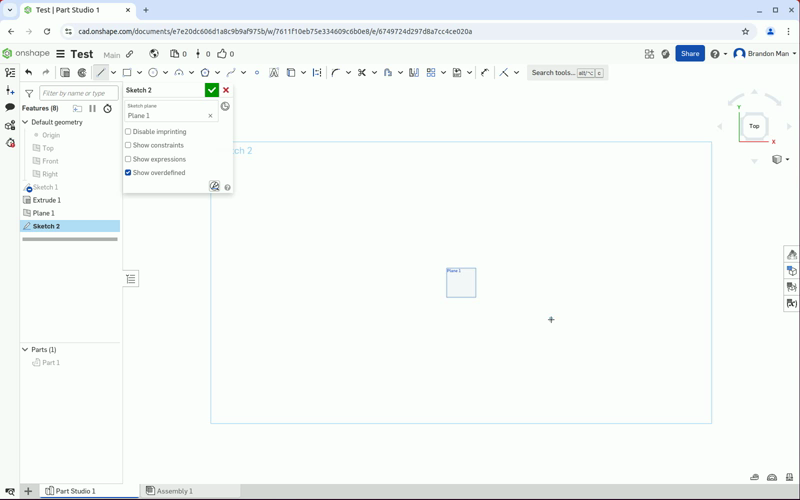
mouse_move(581, 319)
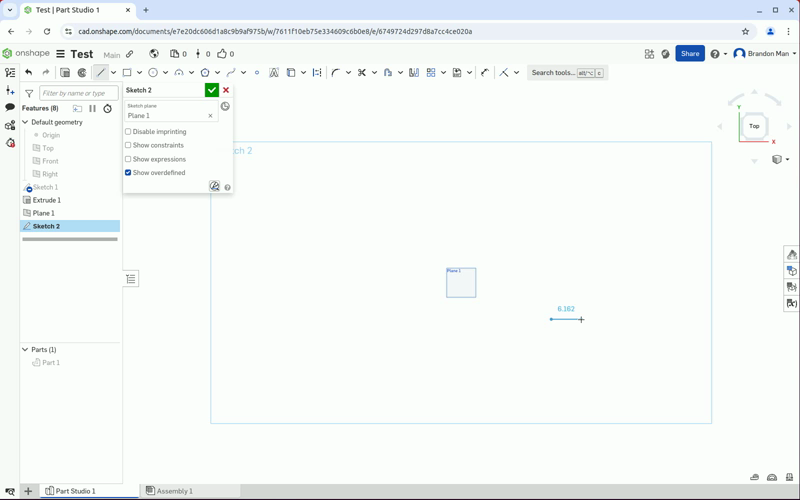
mouse_move(574, 319)
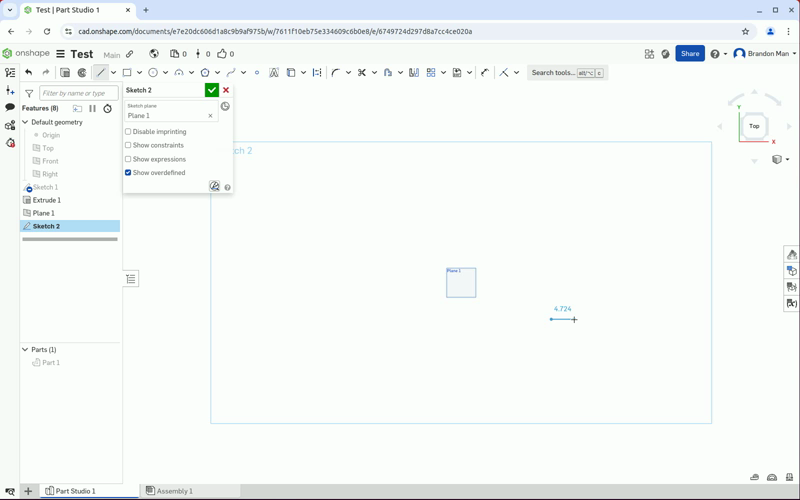
click(574, 319)
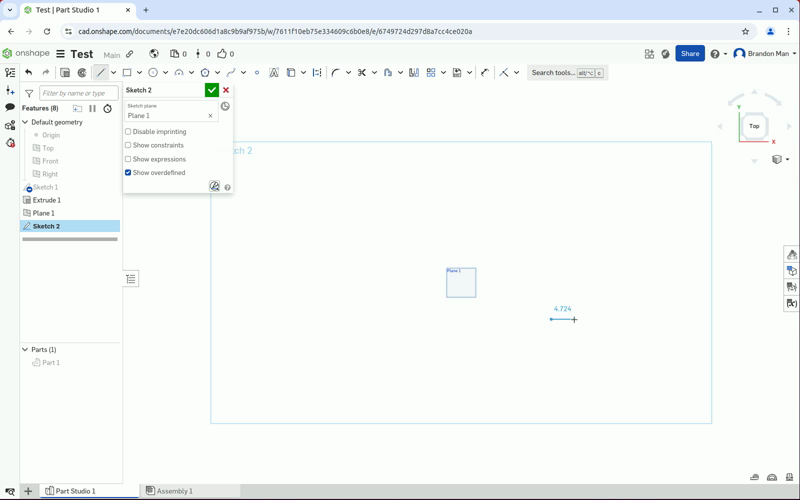
key_up(shift)
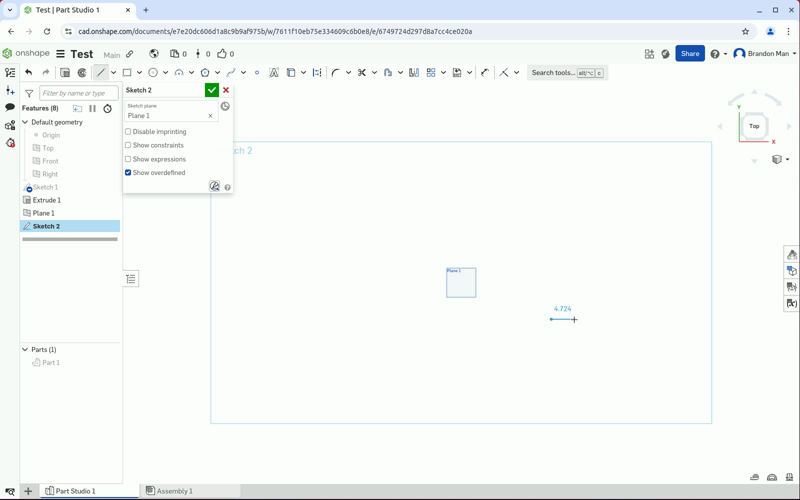
key_down(shift)
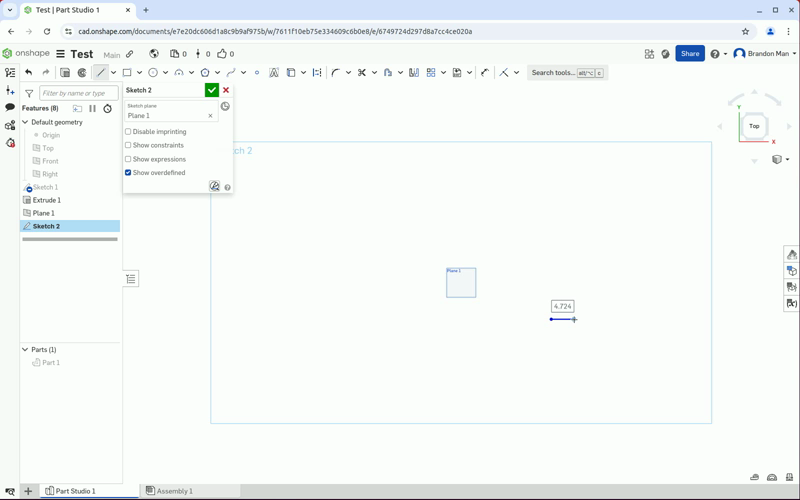
mouse_move(589, 319)
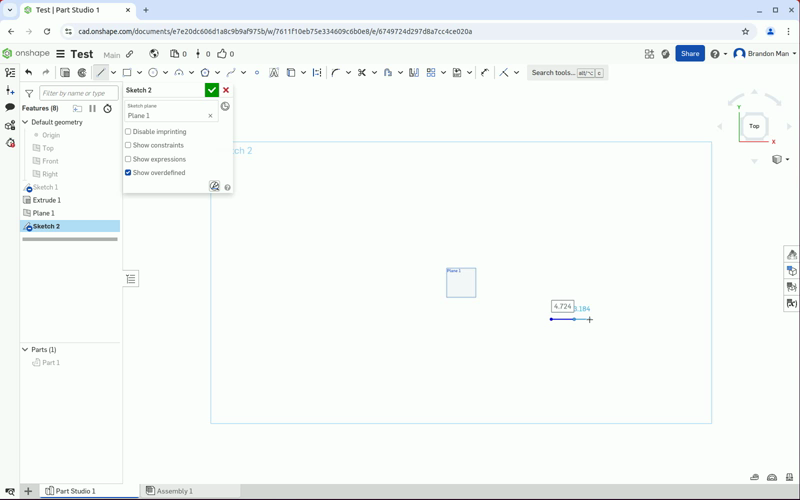
mouse_move(574, 297)
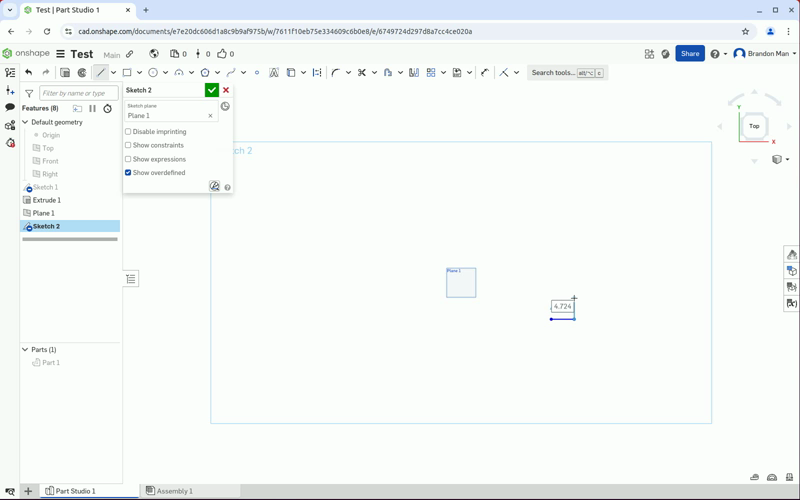
click(574, 297)
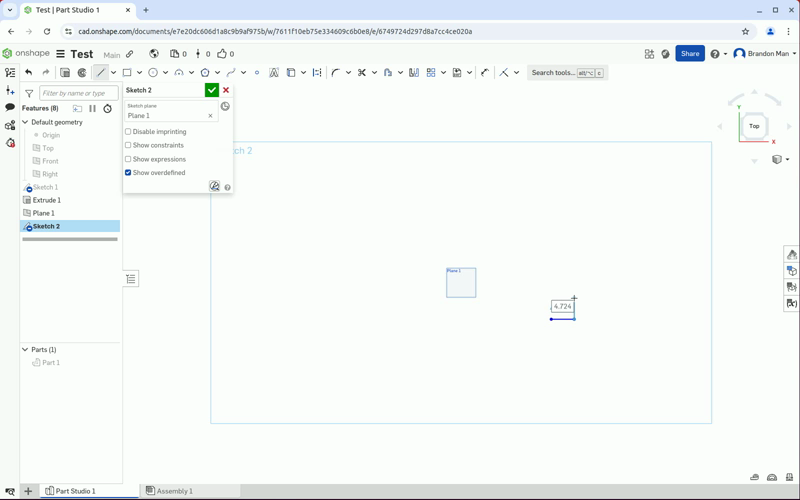
key_up(shift)
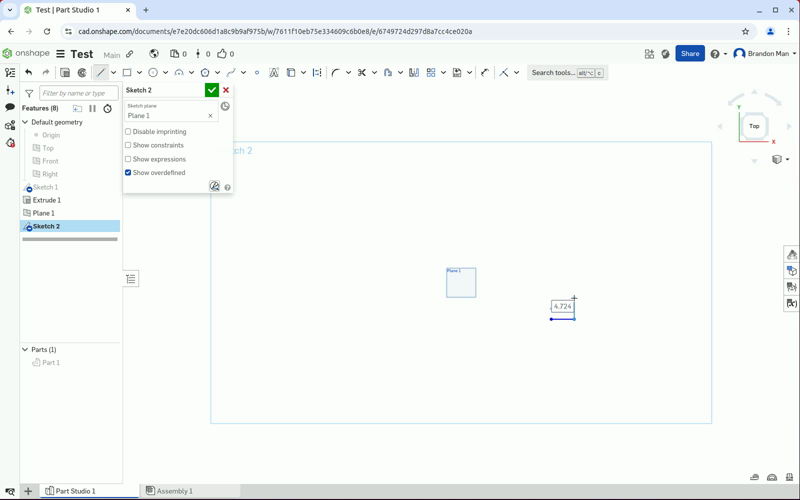
key_down(shift)
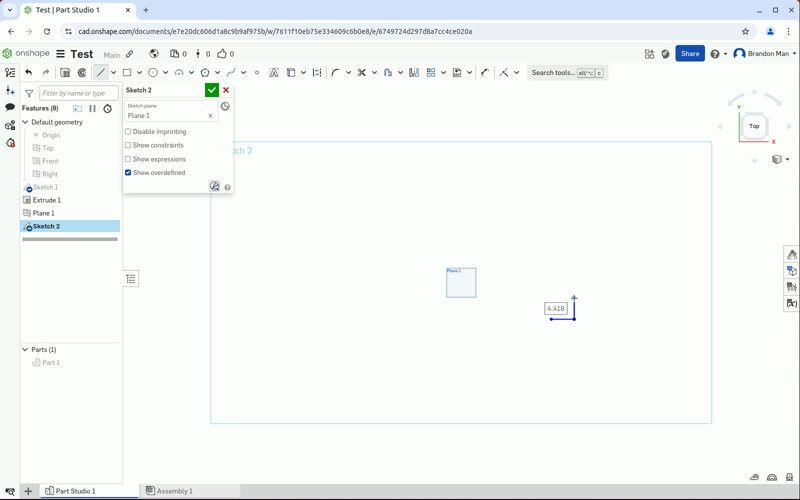
mouse_move(589, 297)
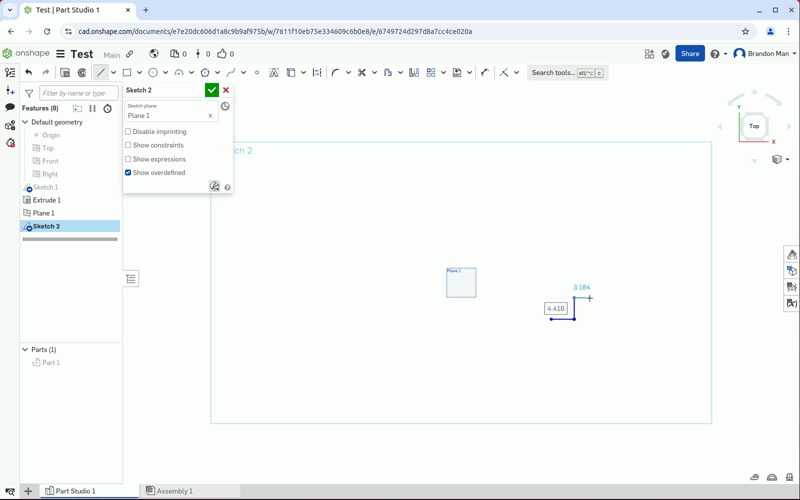
mouse_move(551, 297)
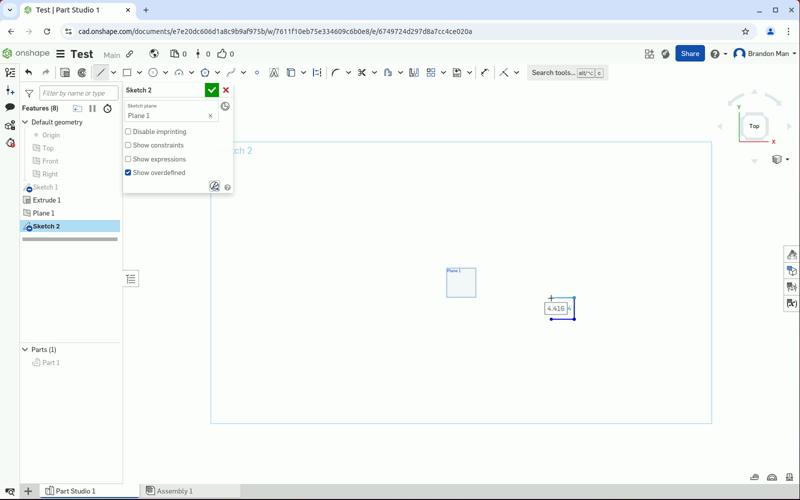
click(551, 297)
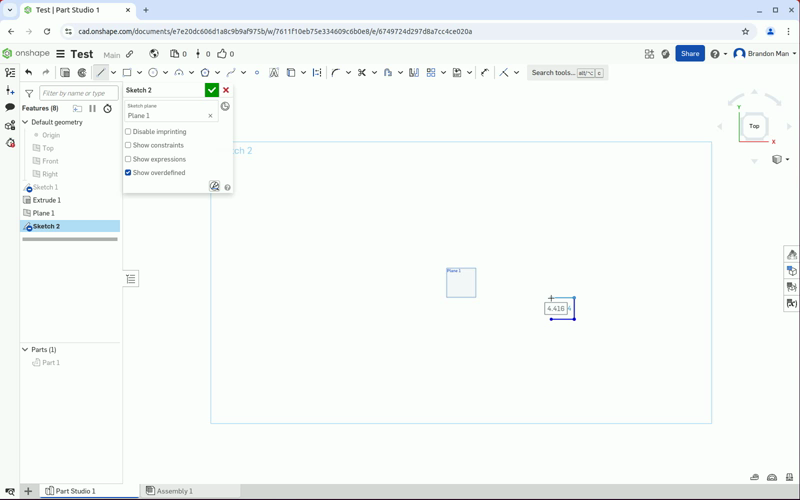
key_up(shift)
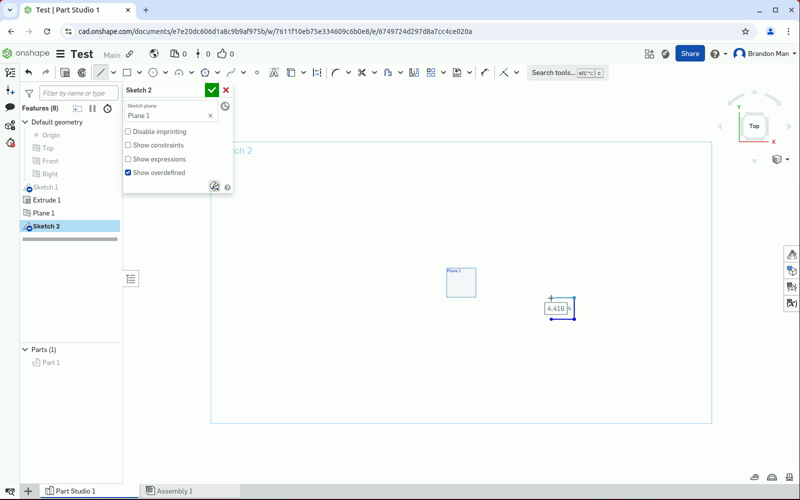
mouse_move(581, 297)
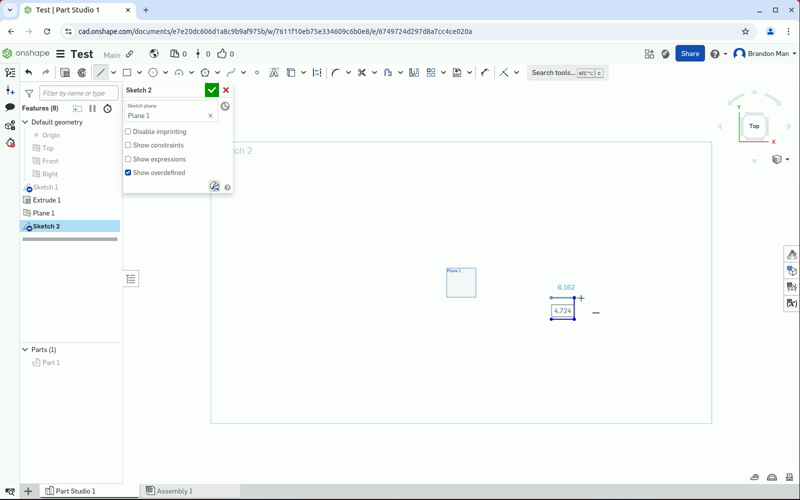
key_down(shift)
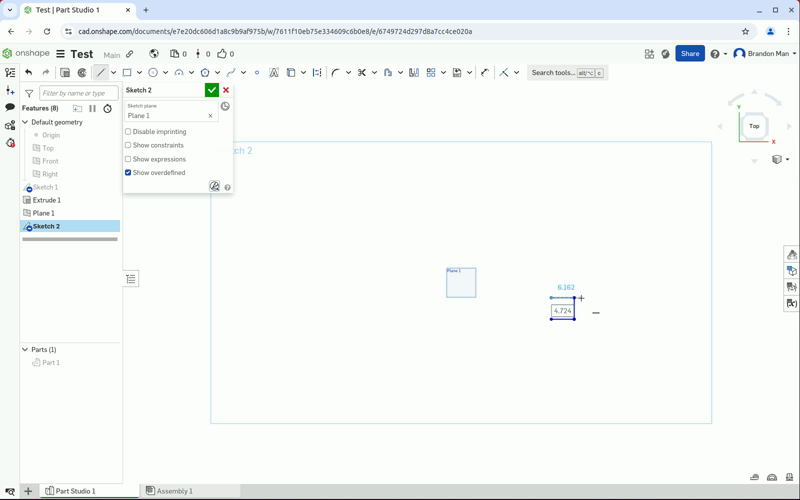
mouse_move(551, 319)
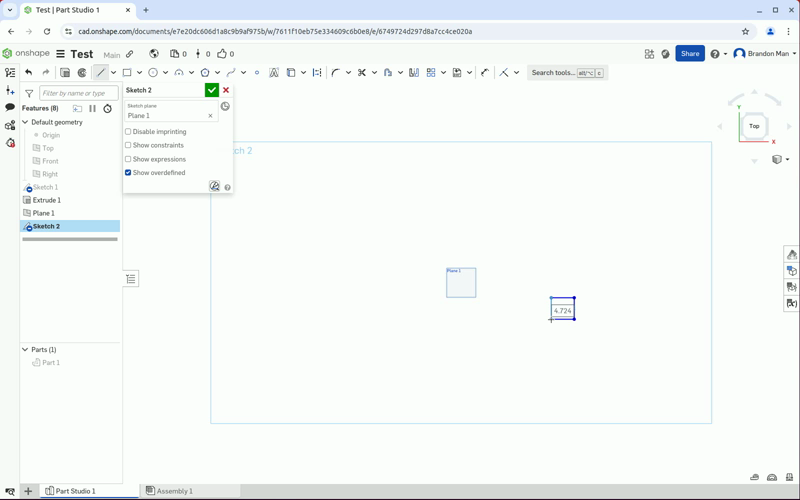
key_up(shift)
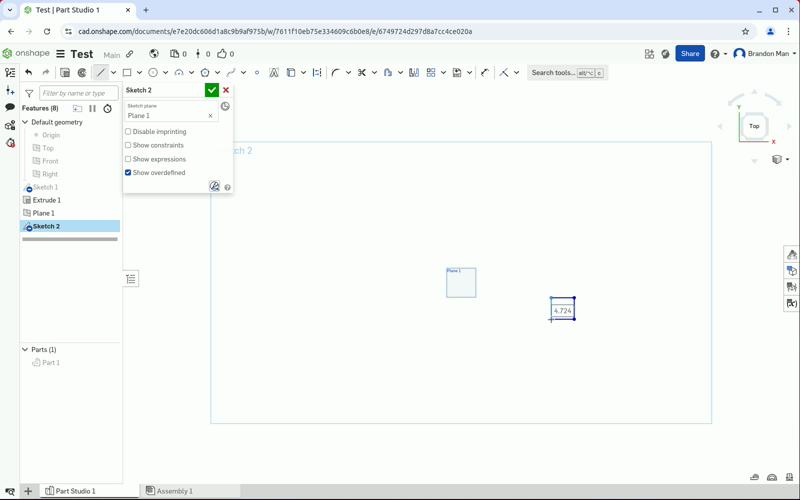
click(551, 319)
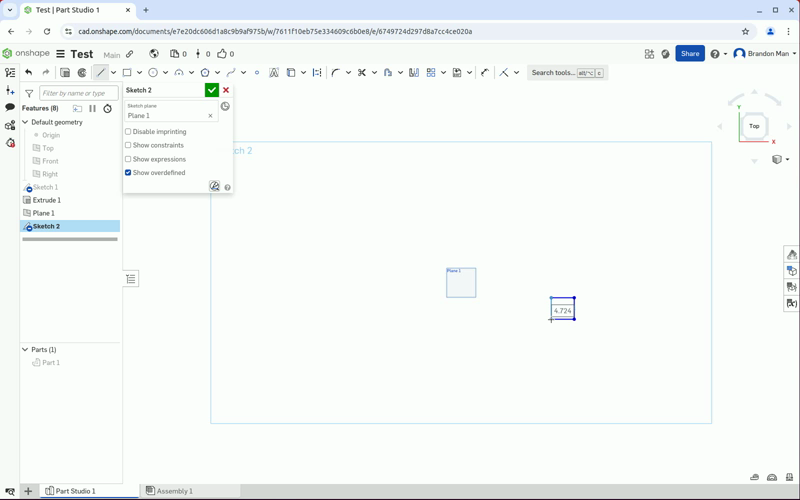
key(esc)
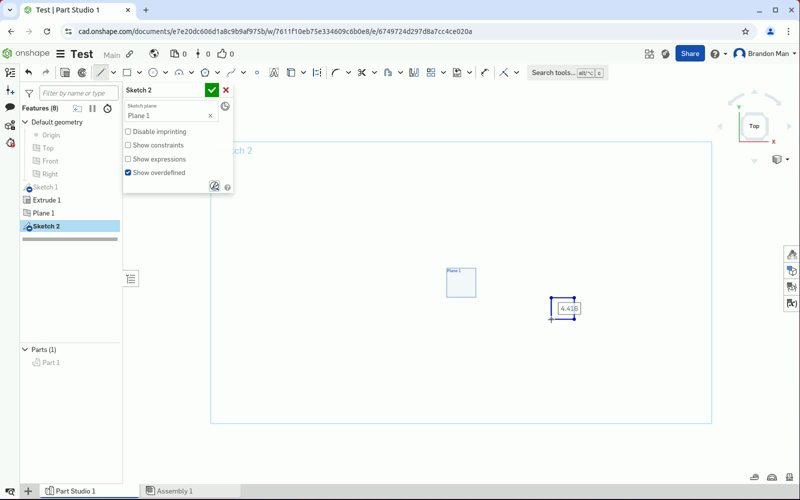
mouse_move(569, 310)
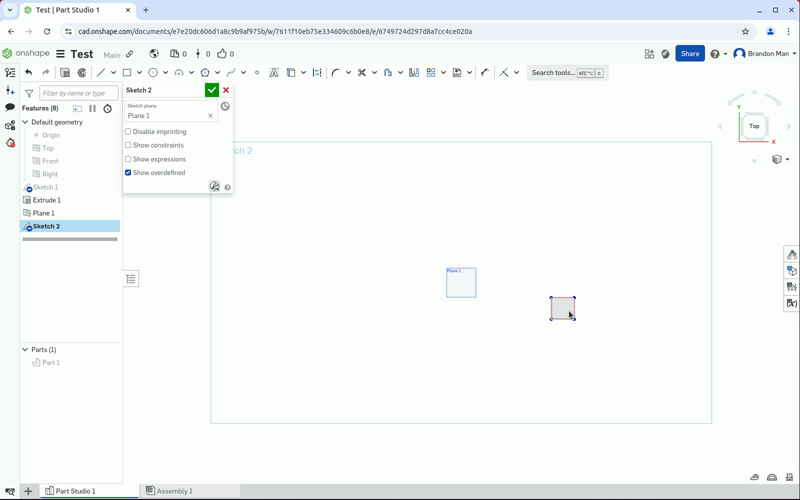
scroll(6)
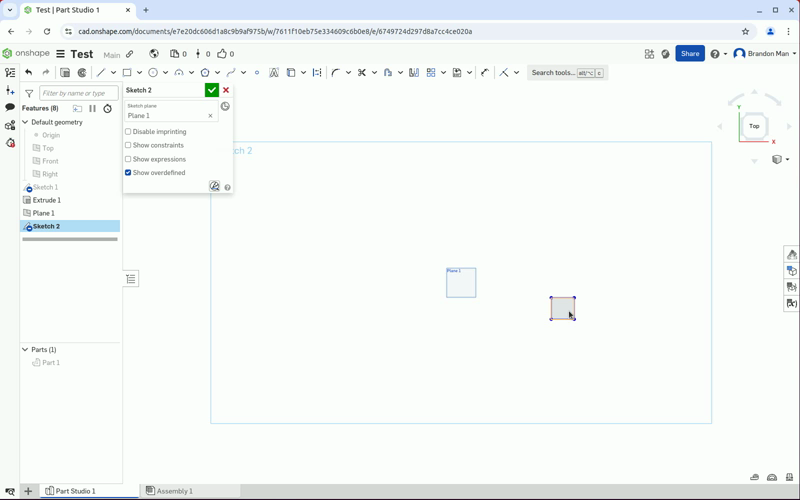
scroll(6)
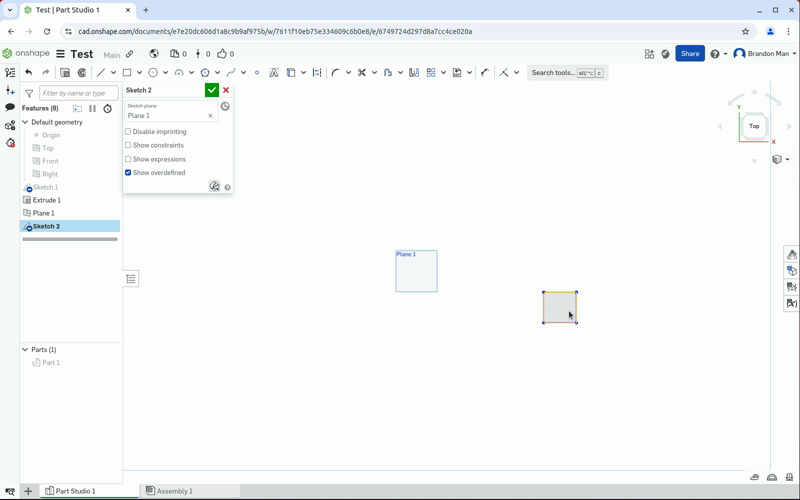
scroll(6)
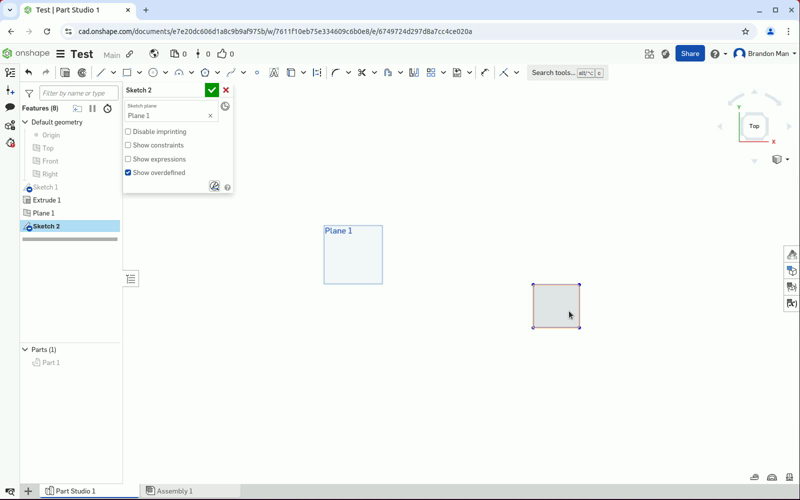
scroll(6)
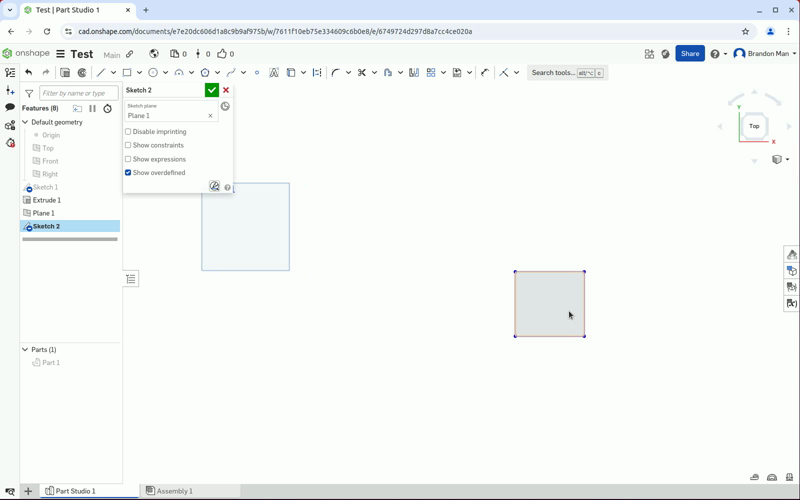
scroll(6)
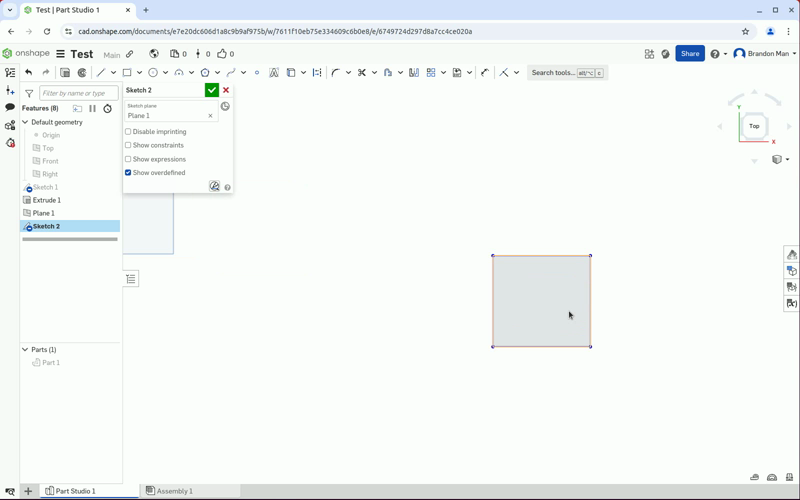
scroll(6)
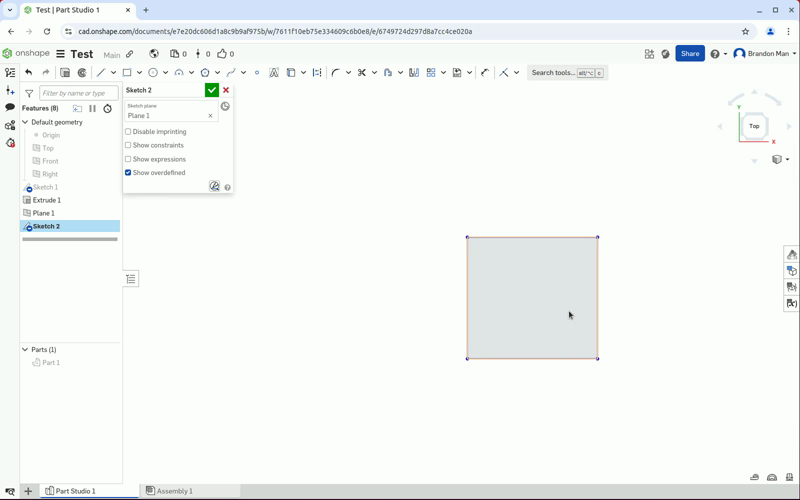
scroll(6)
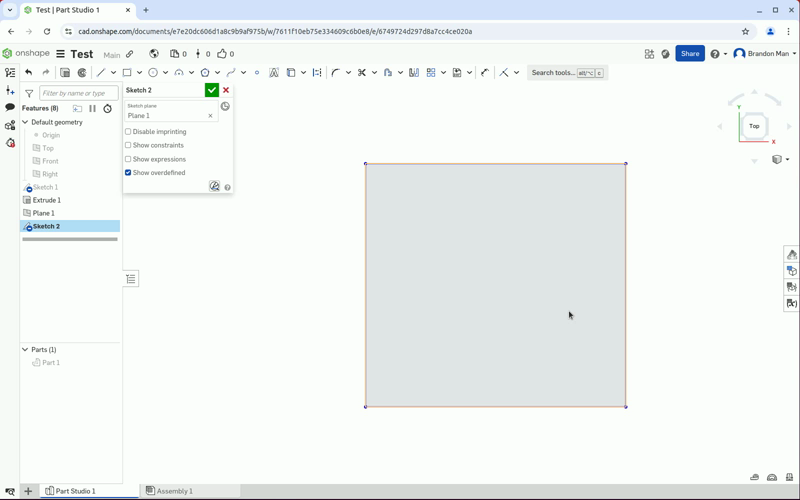
click(569, 310)
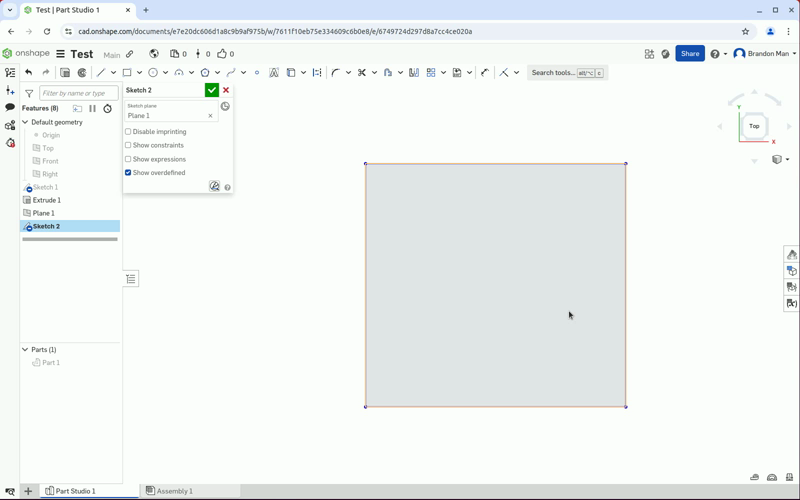
scroll(-6)
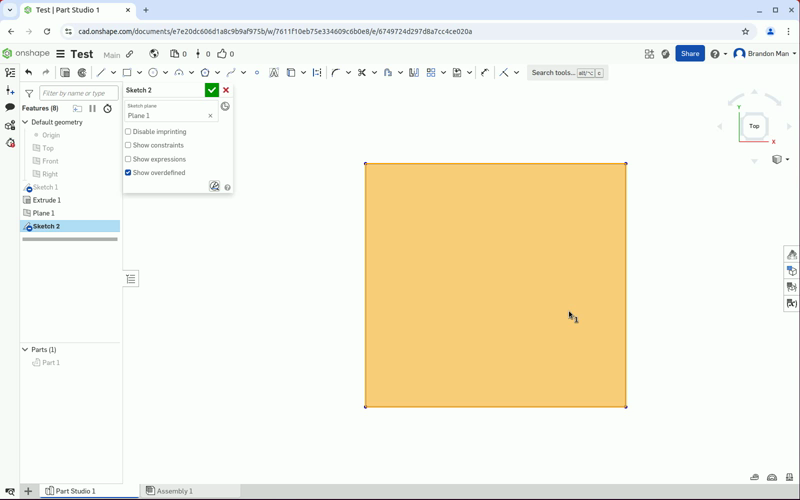
scroll(-6)
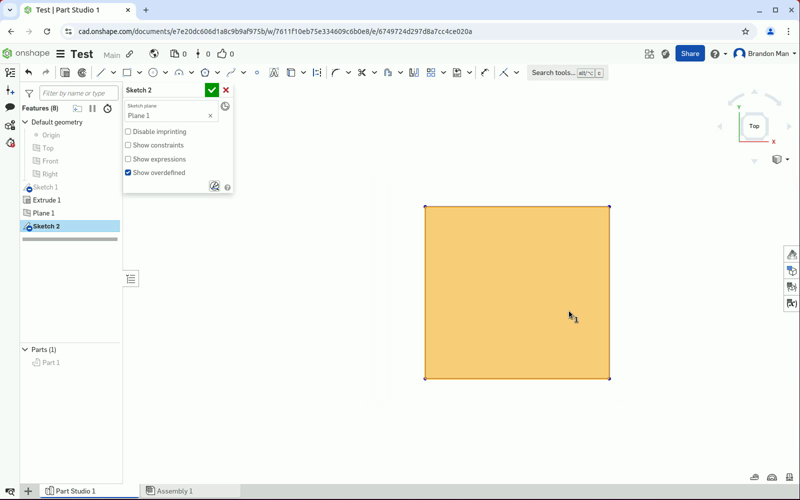
scroll(-6)
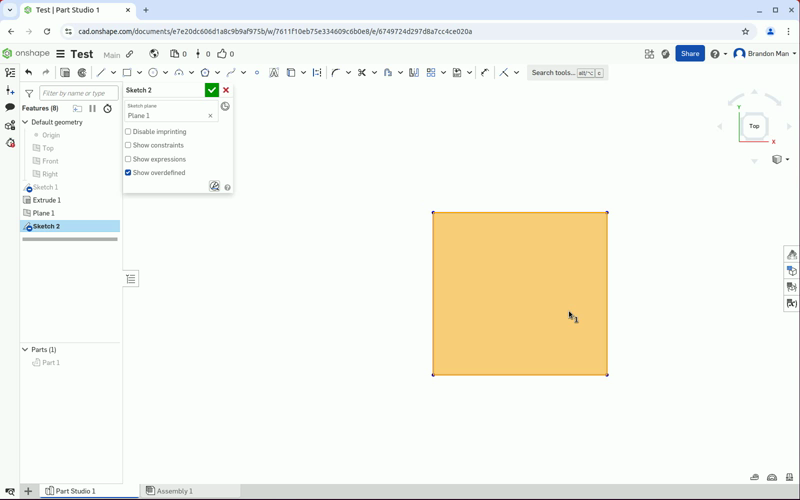
scroll(-6)
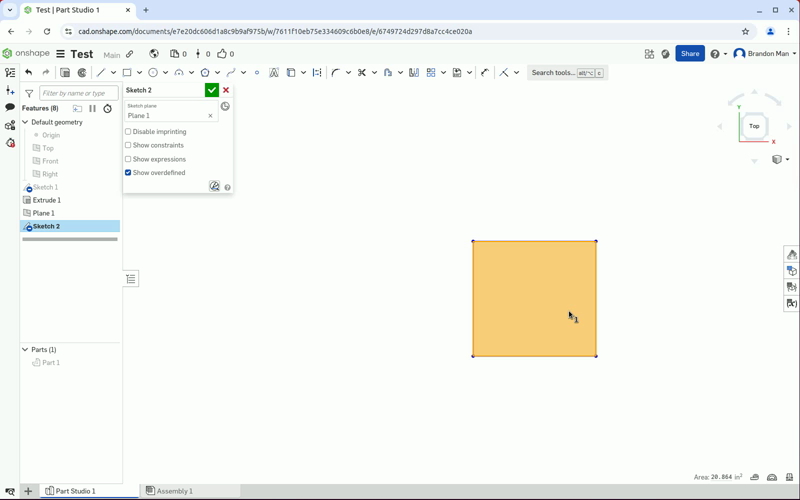
scroll(-6)
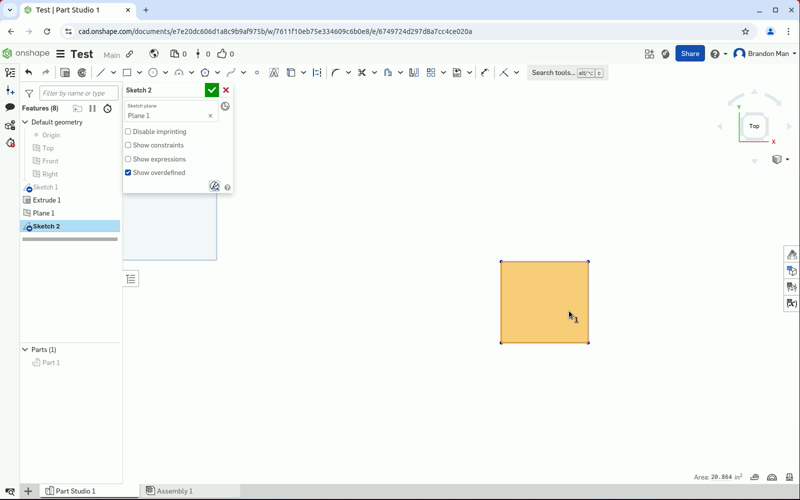
scroll(-6)
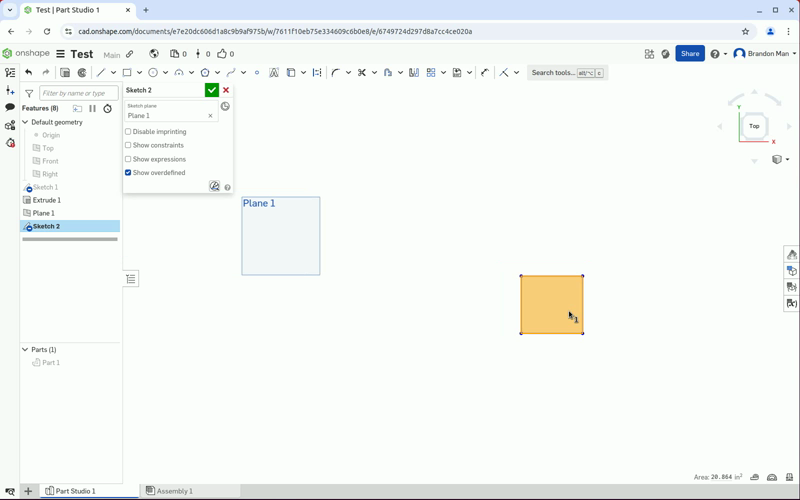
scroll(-6)
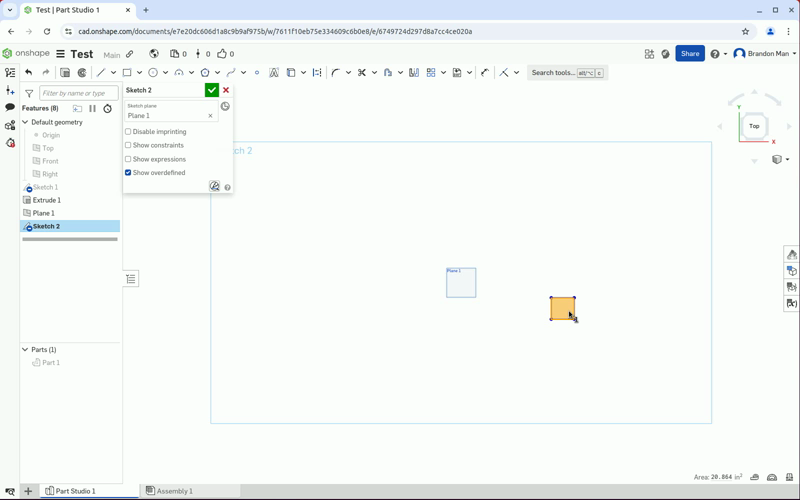
mouse_move(73, 352)
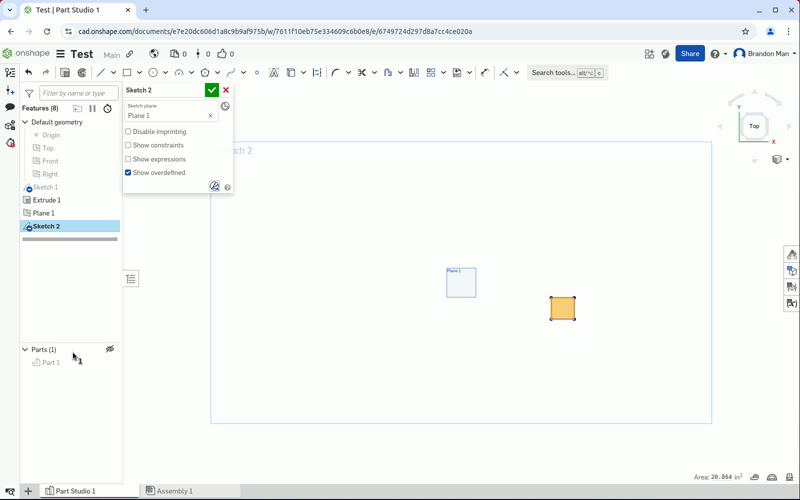
key(shift+y)
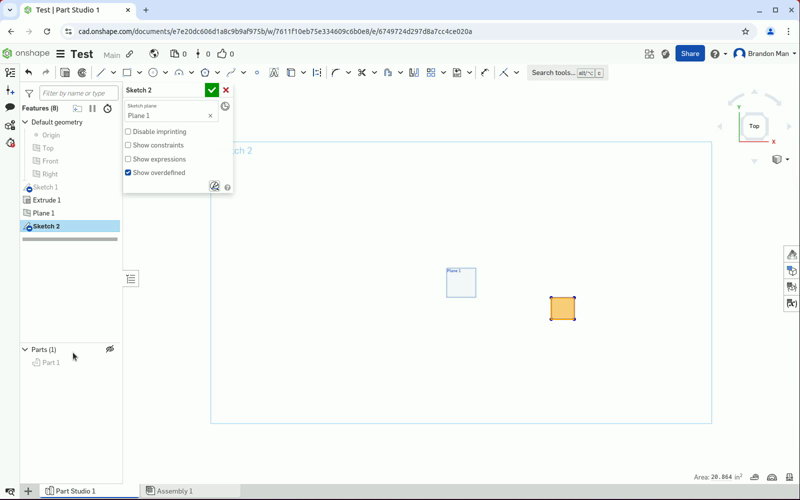
key(shift+e)
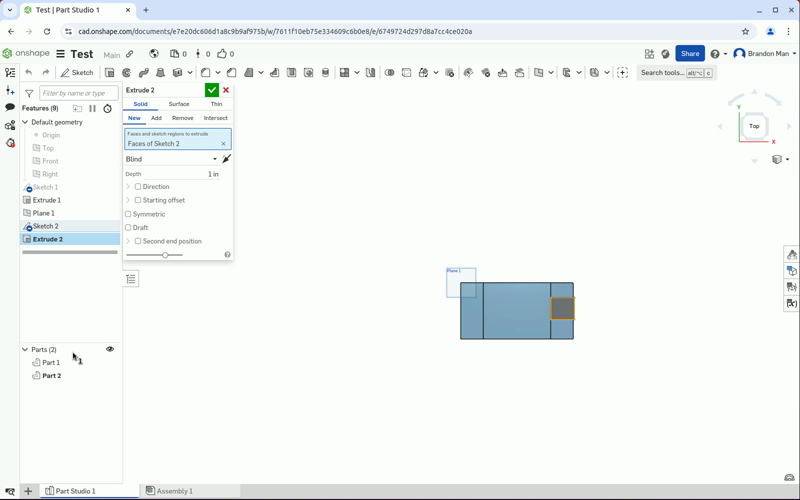
mouse_move(143, 106)
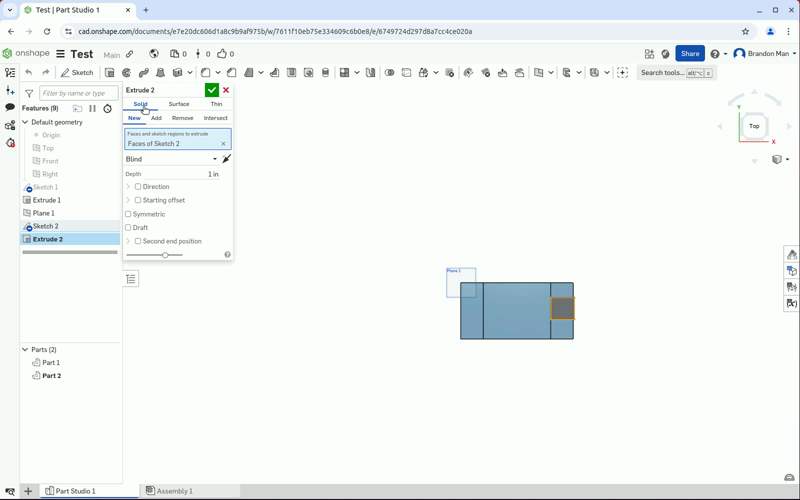
click(143, 106)
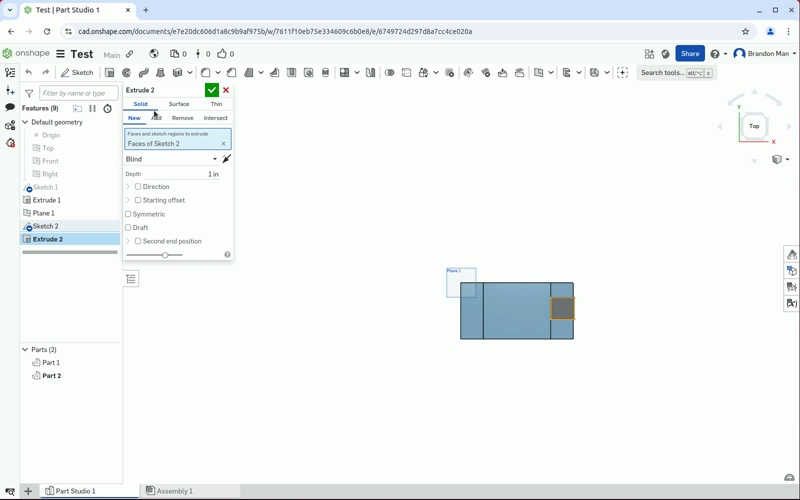
mouse_move(186, 120)
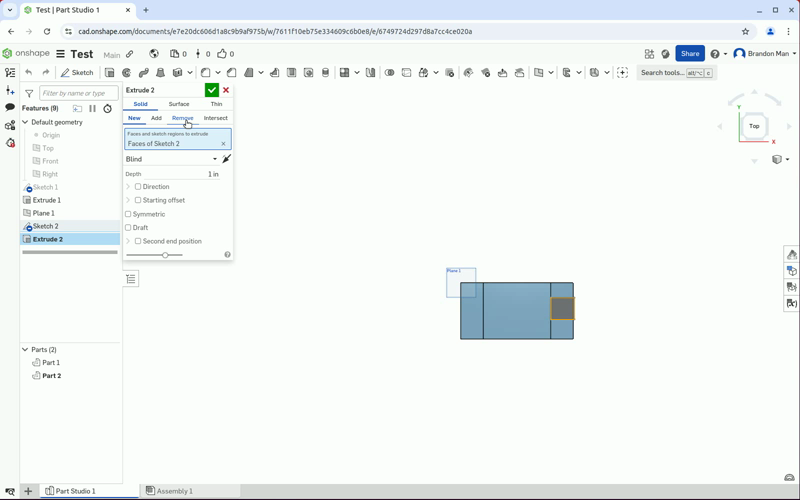
click(186, 120)
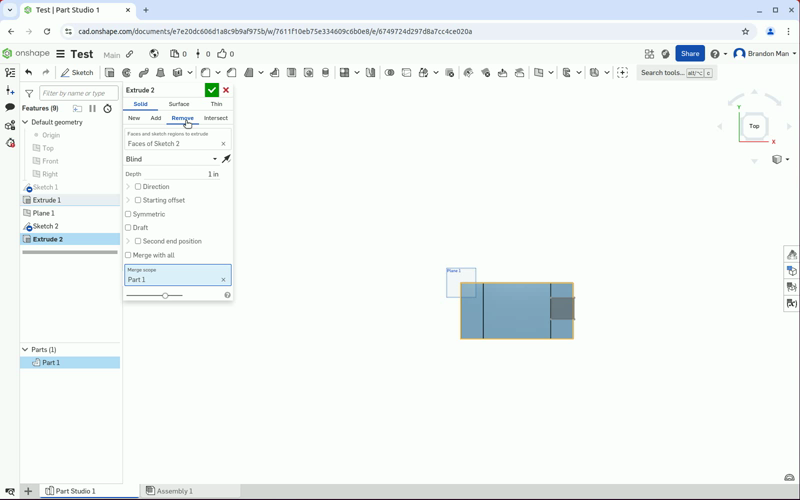
key(tab, 4)
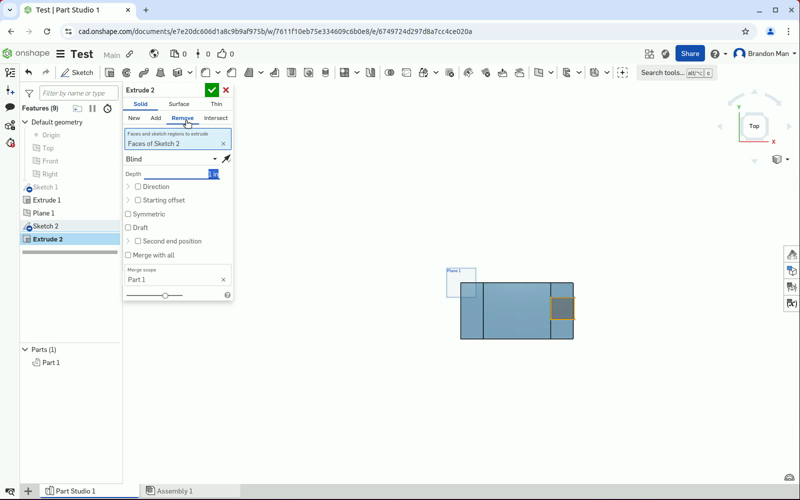
text(5.777)
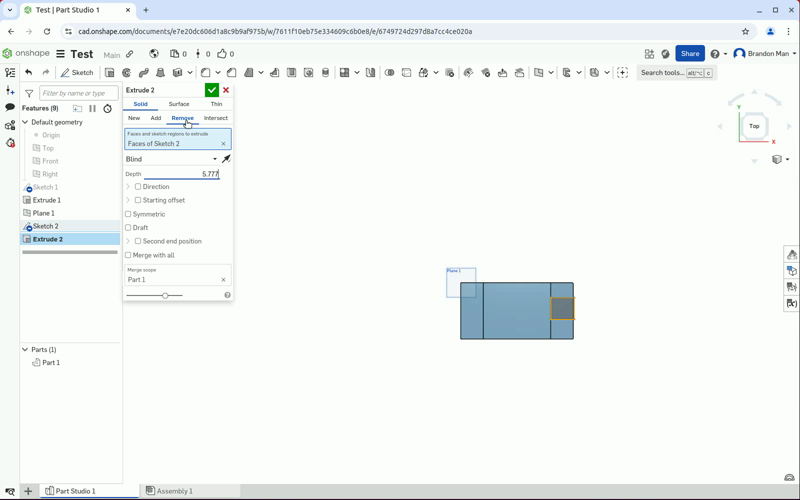
key(tab, 6)
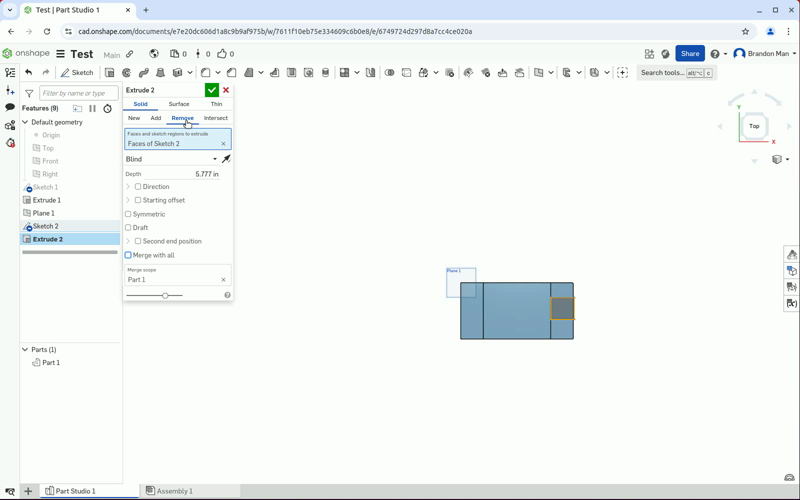
key(space)
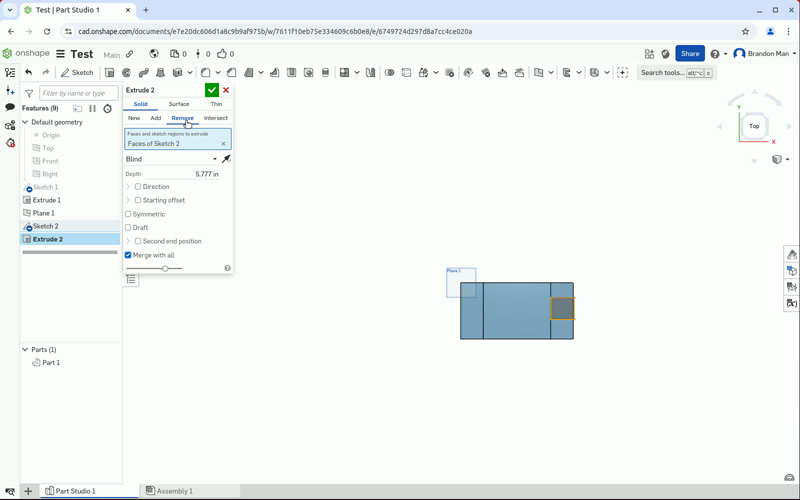
key(enter)
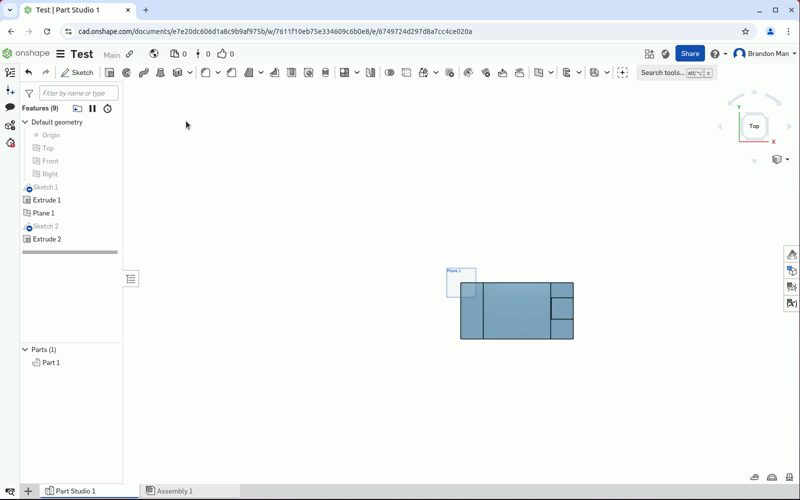
key(shift+h)
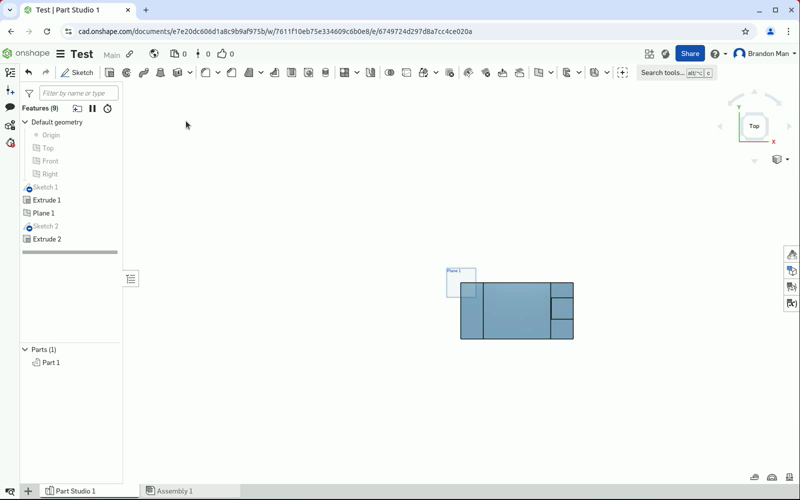
key(shift+h)
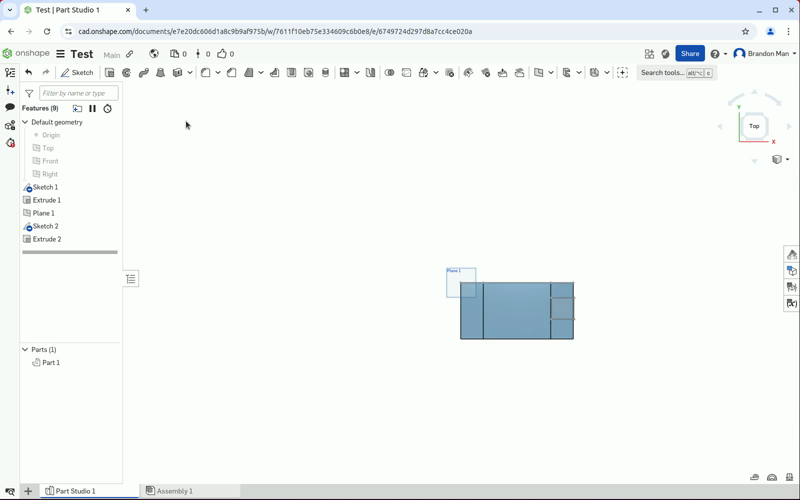
key(shift+7)
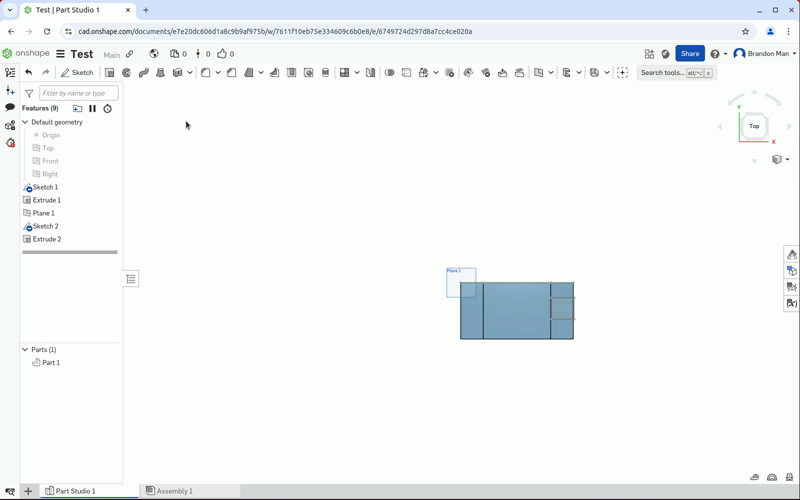
key(up, 3)
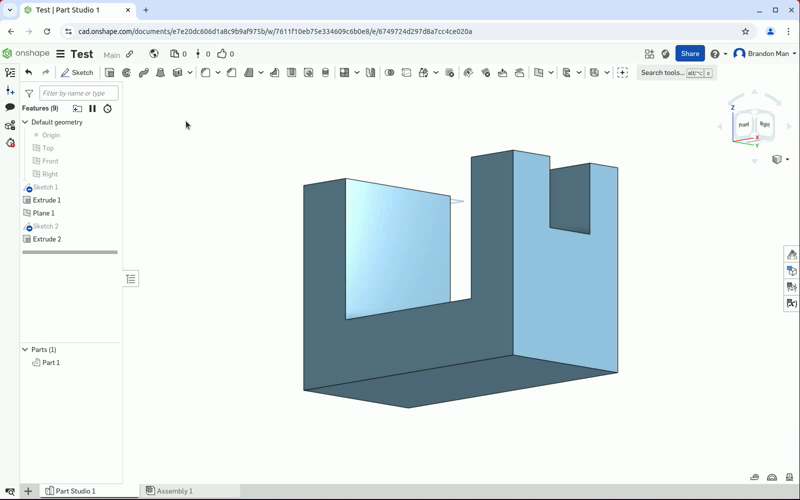
key(left, 3)
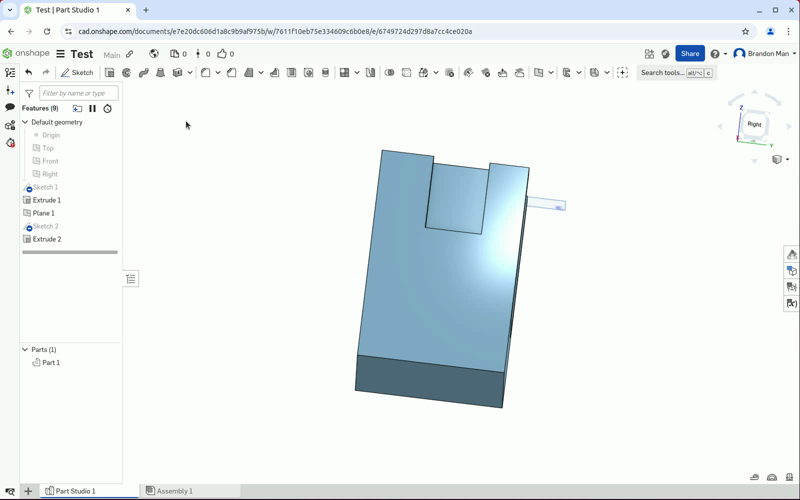
key(right, 3)
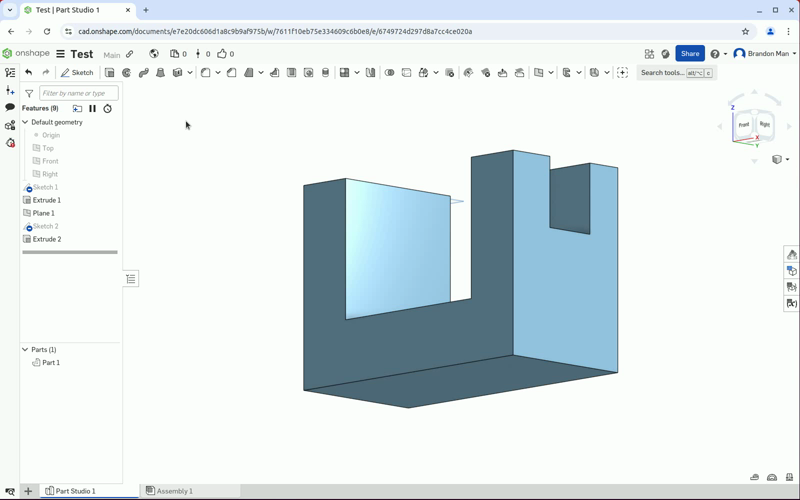
key(down, 3)
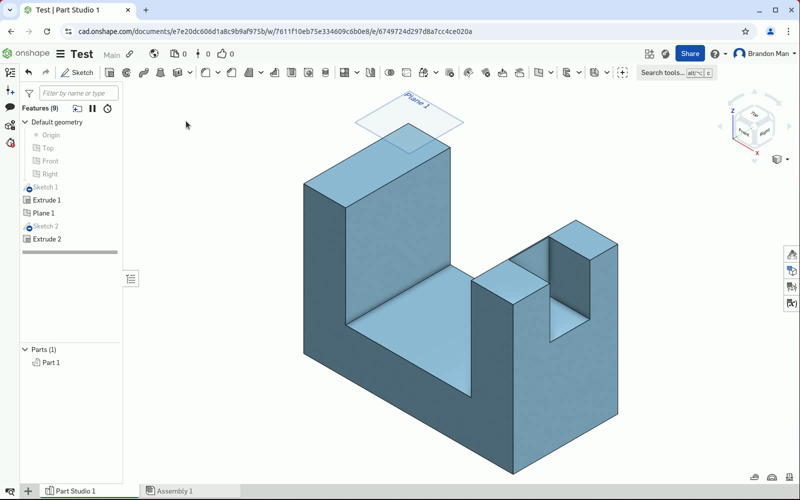
mouse_move(73, 189)
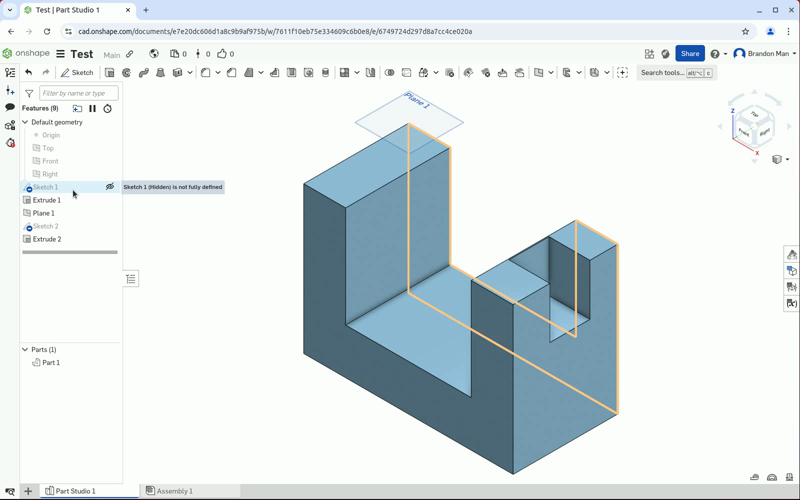
click(73, 189)